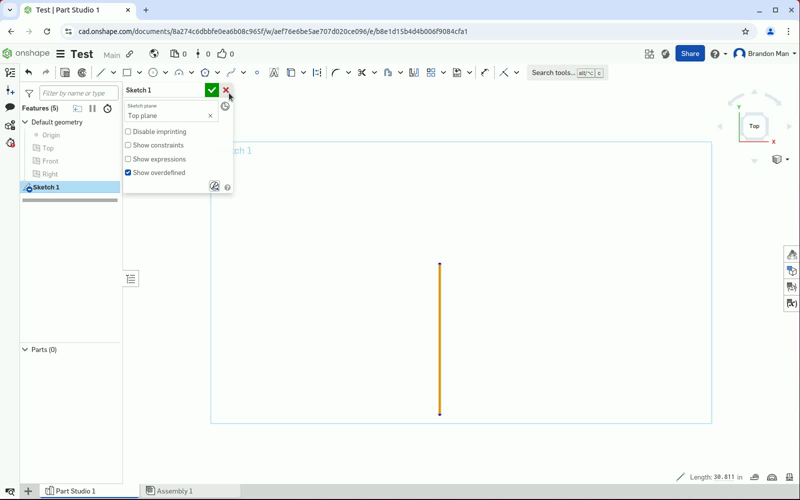
key(shift+h)
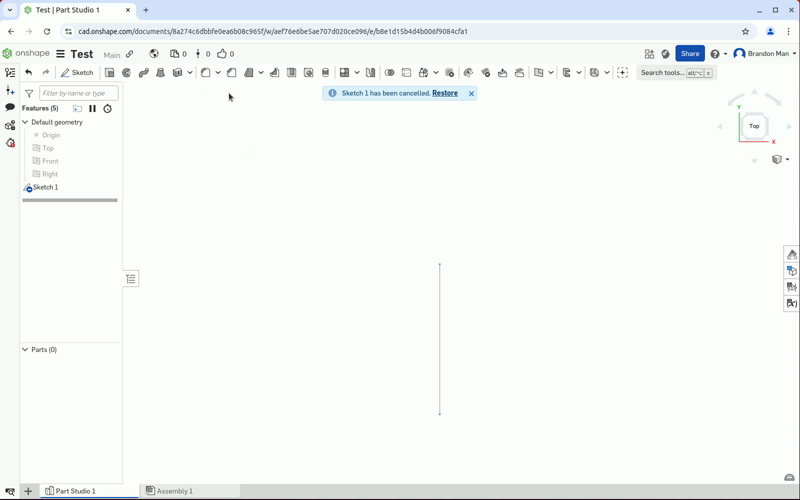
key(shift+s)
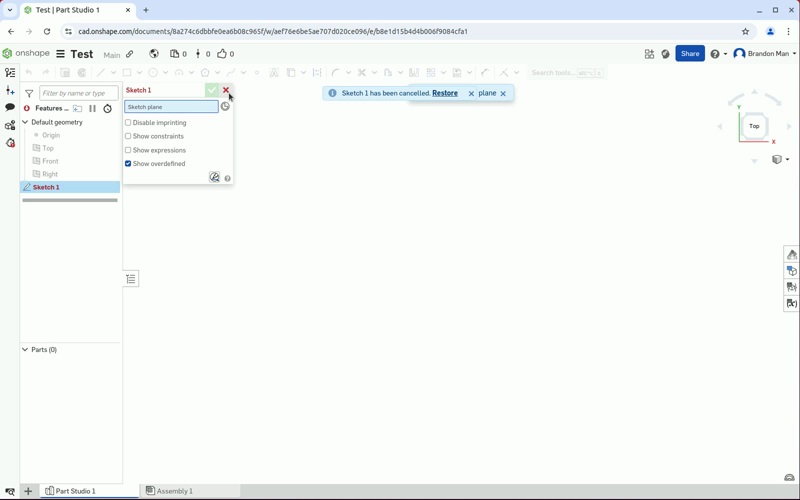
mouse_move(73, 150)
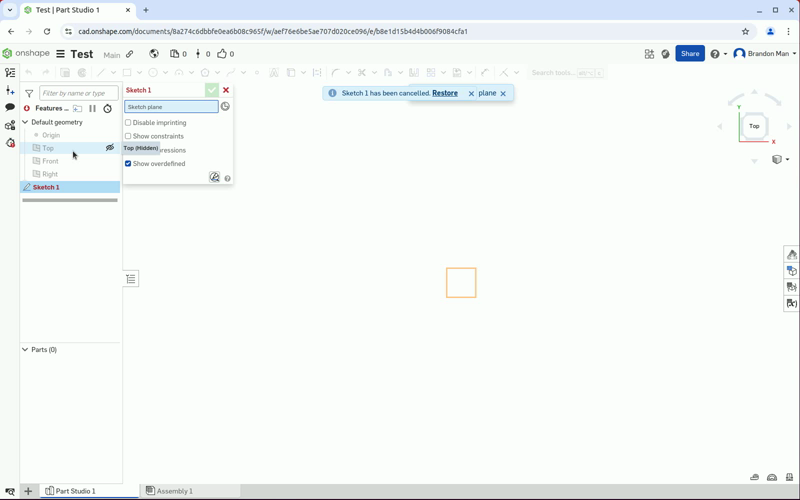
click(73, 150)
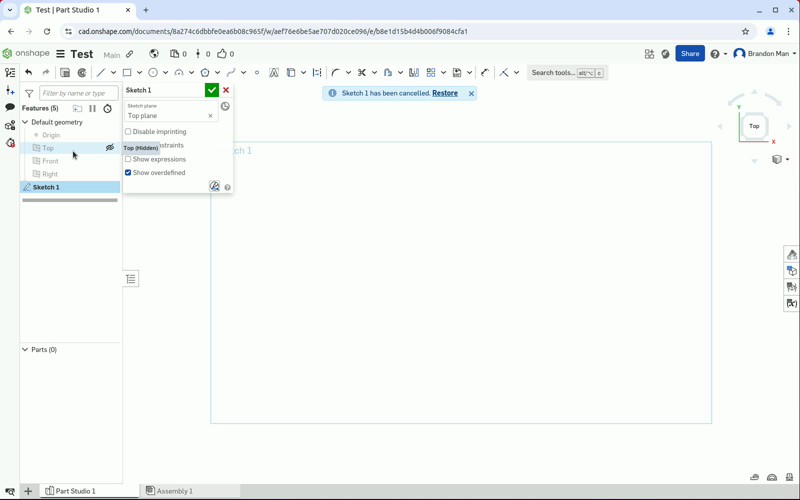
mouse_move(73, 352)
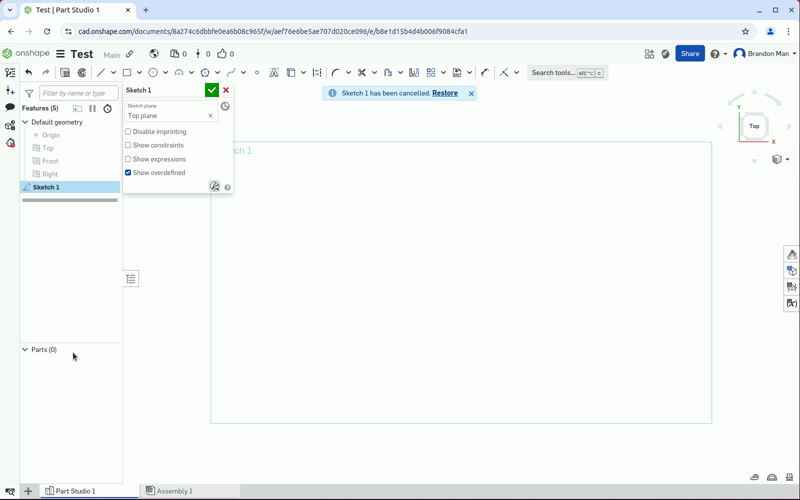
key(y)
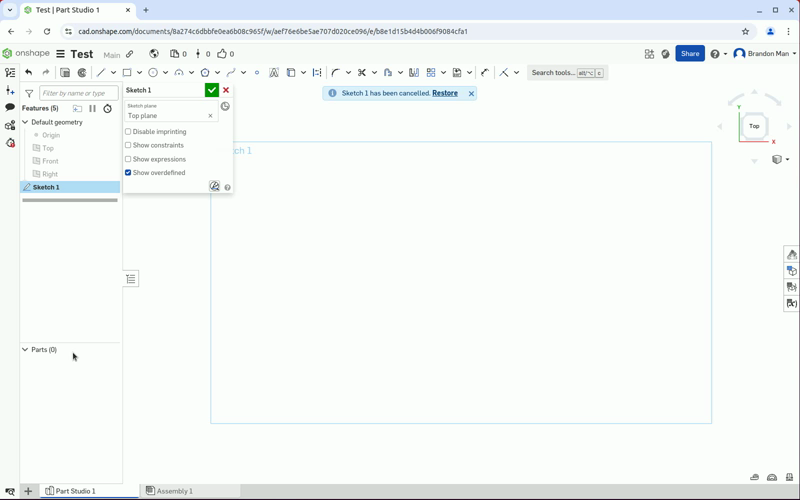
key(l)
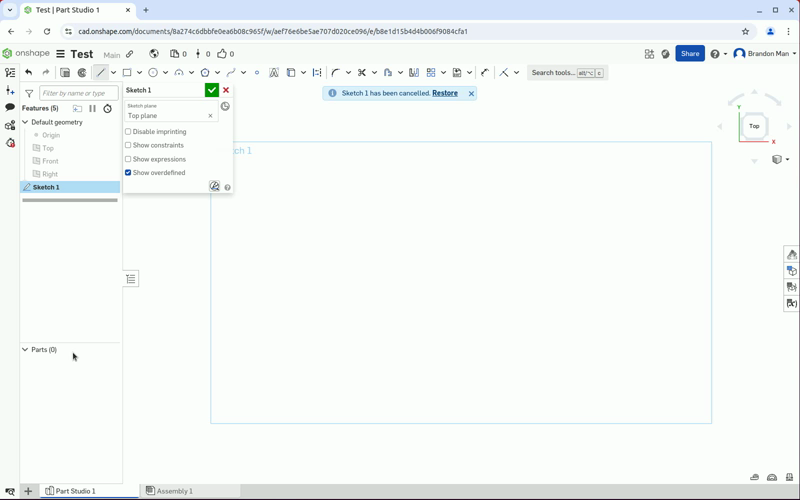
key_down(shift)
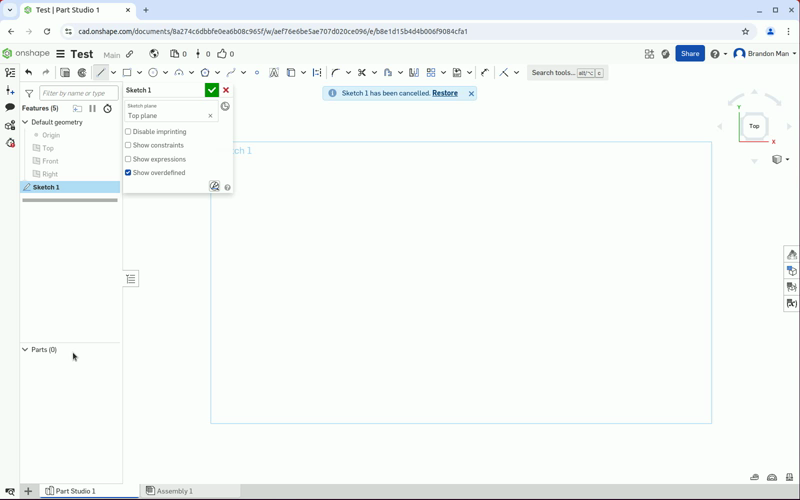
mouse_move(409, 334)
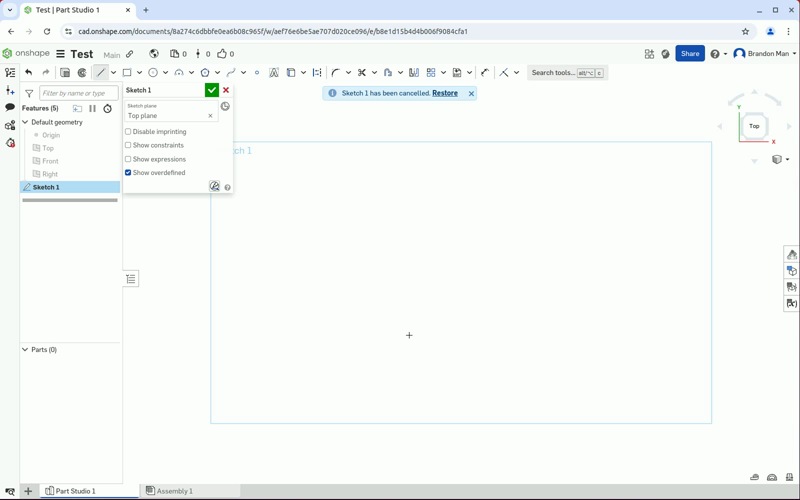
click(409, 334)
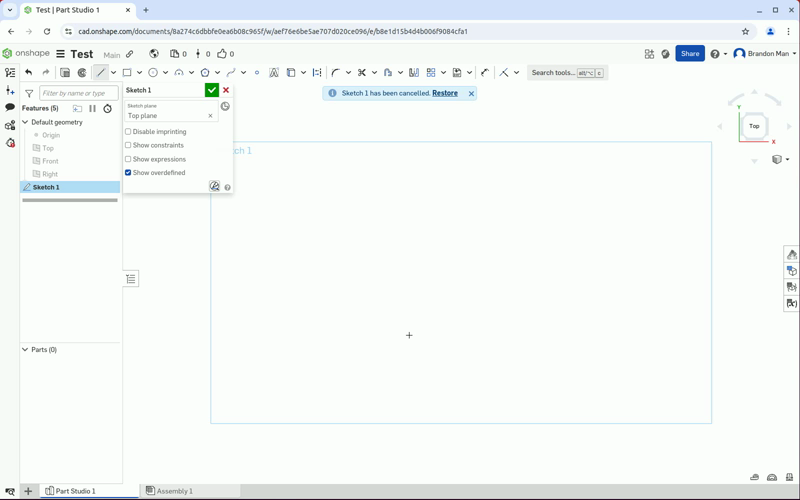
key_up(shift)
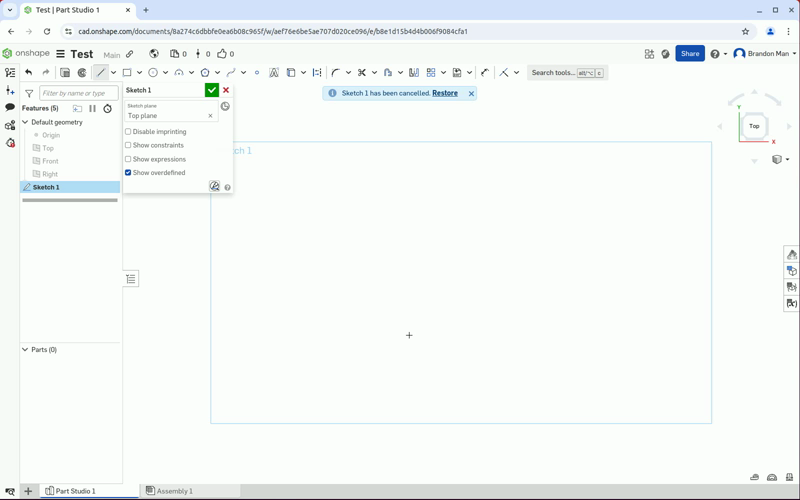
key_down(shift)
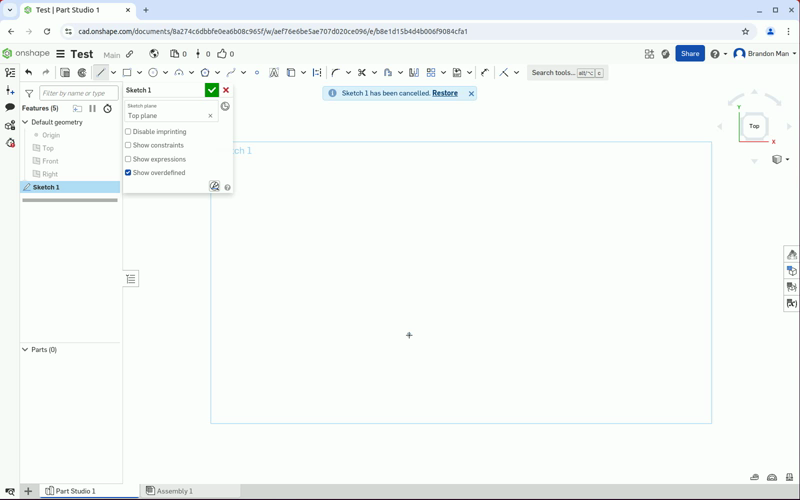
mouse_move(513, 334)
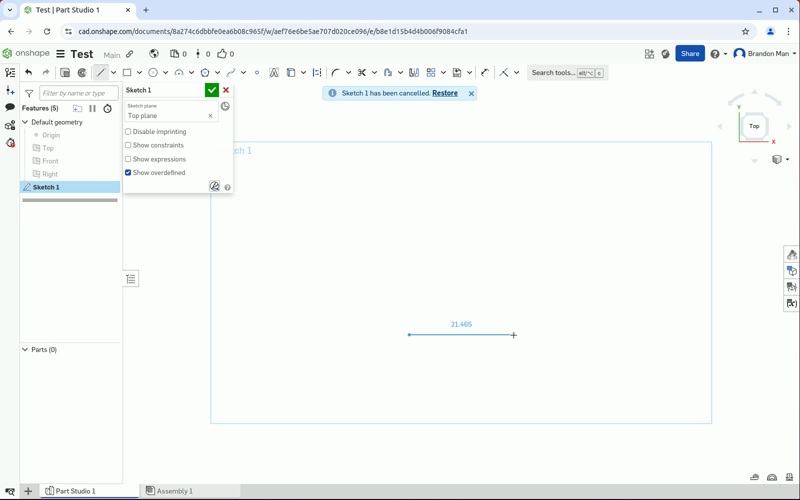
click(513, 334)
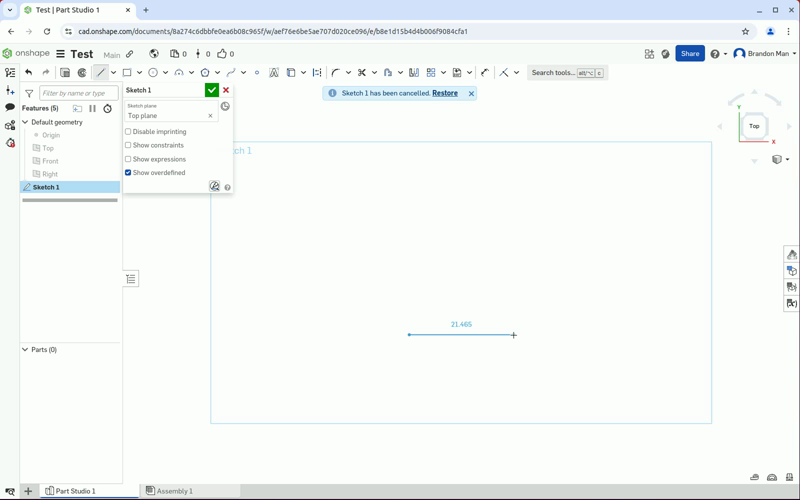
key_up(shift)
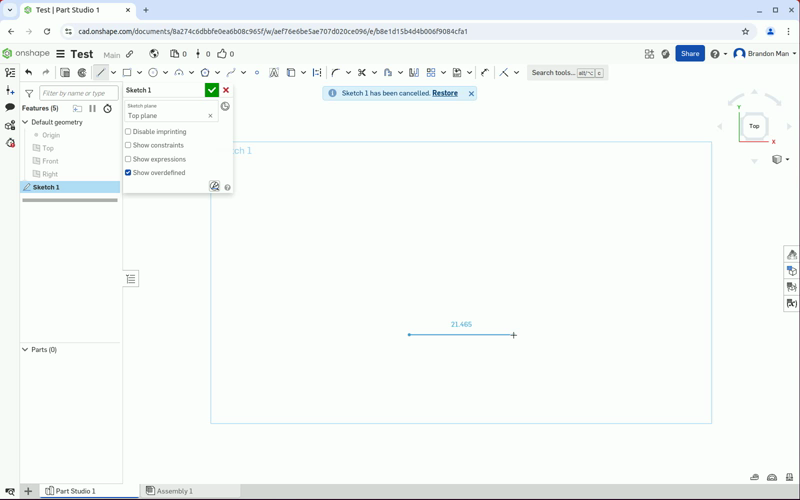
key_down(shift)
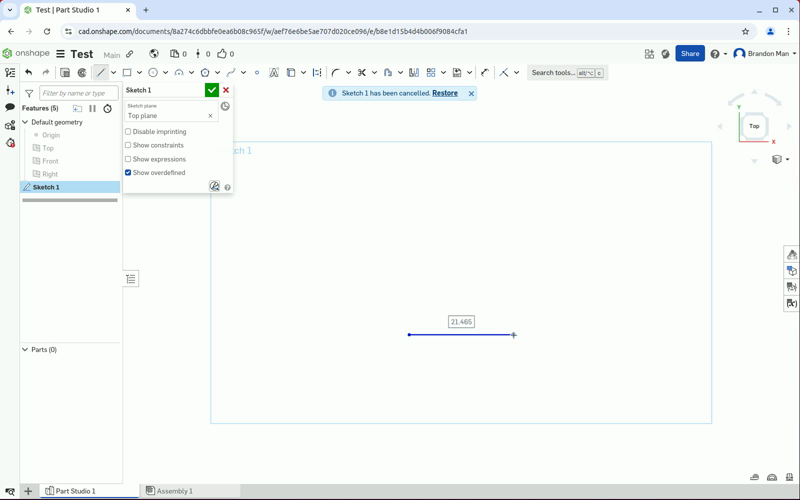
mouse_move(513, 230)
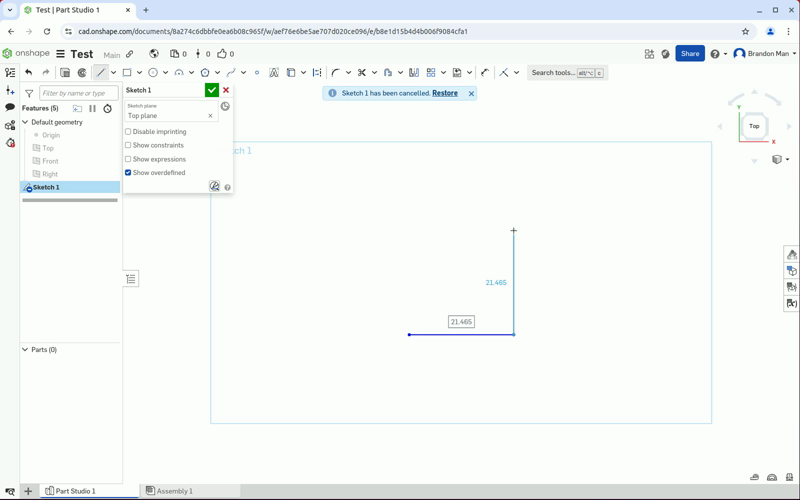
click(513, 230)
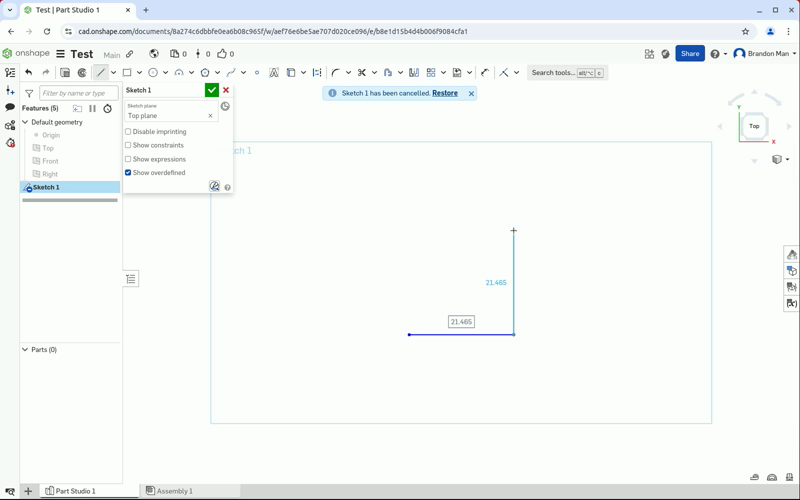
key_up(shift)
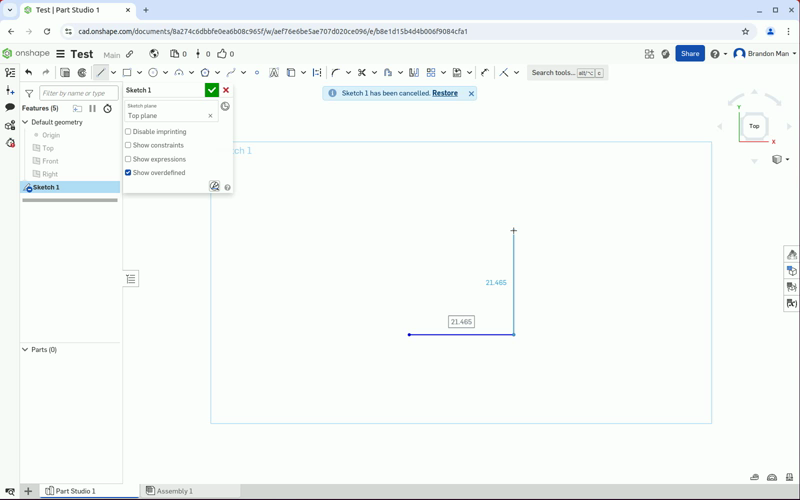
key_down(shift)
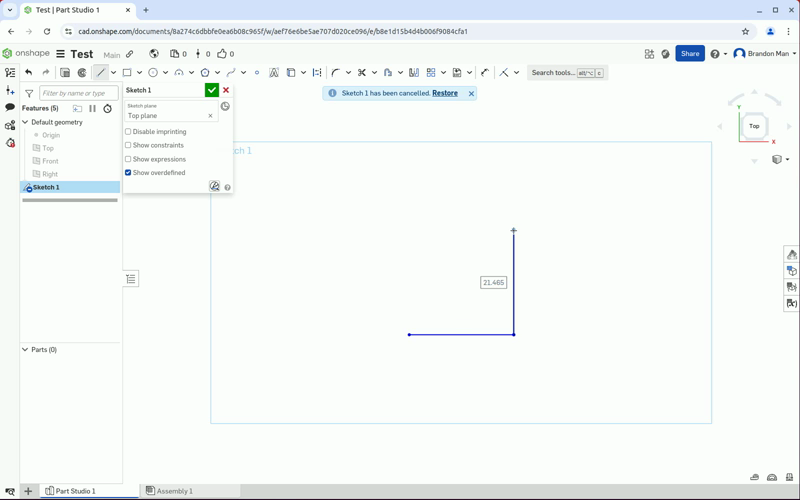
mouse_move(409, 230)
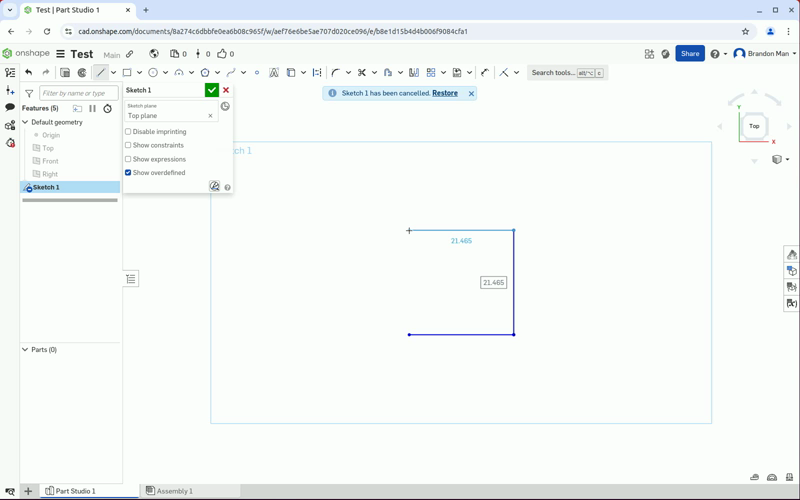
click(409, 230)
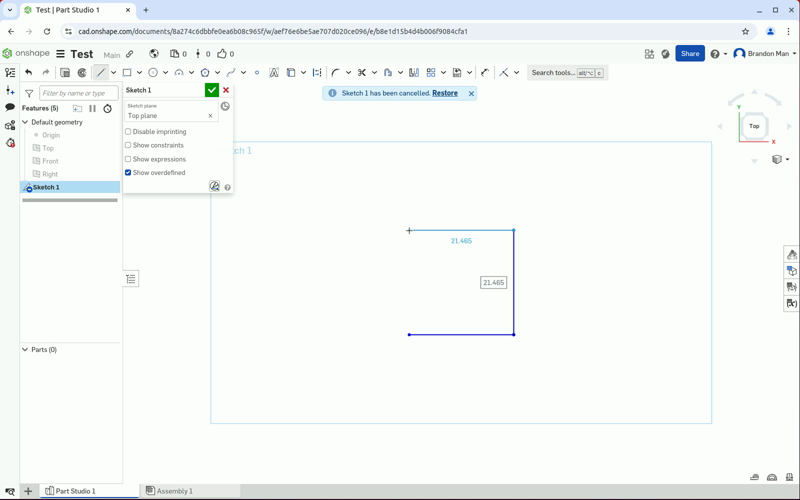
key_up(shift)
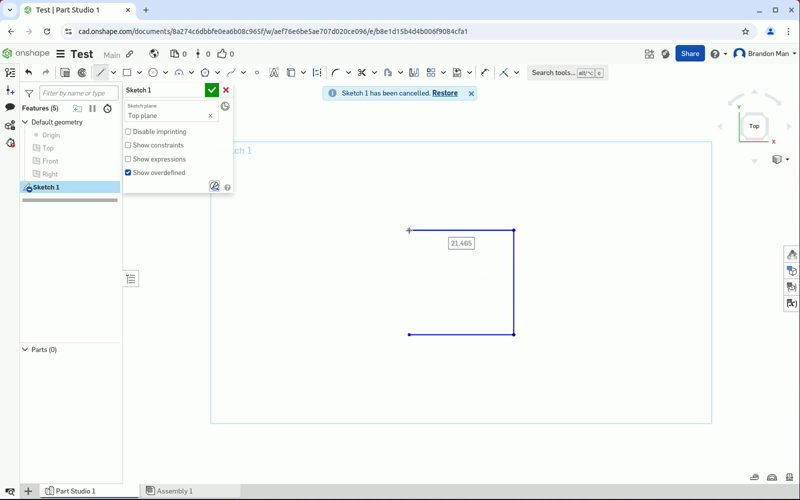
key_down(shift)
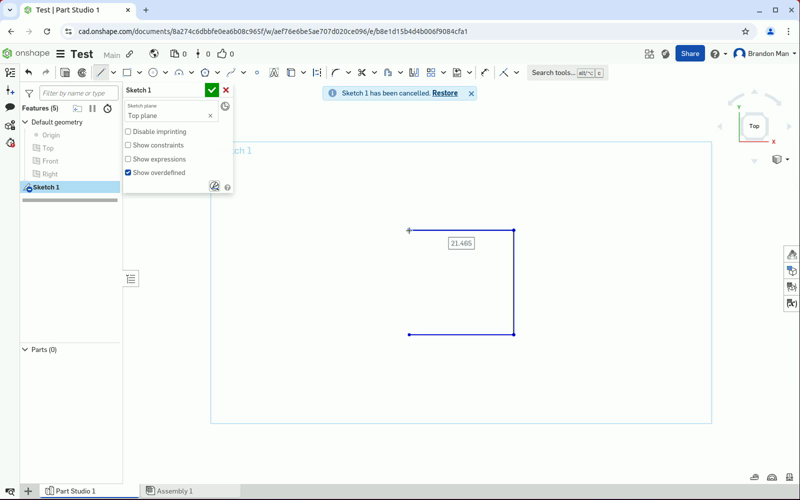
mouse_move(409, 334)
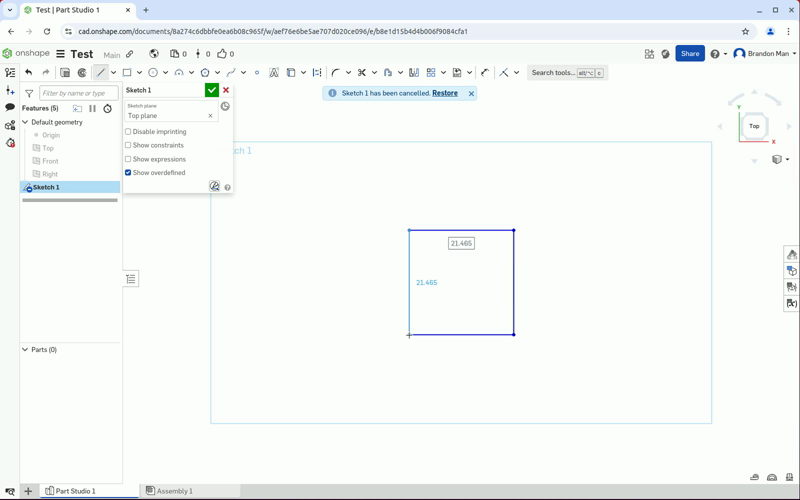
key_up(shift)
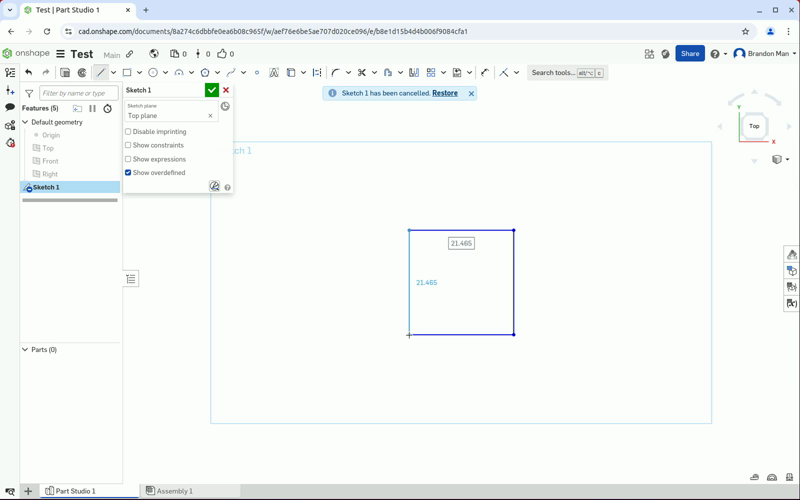
click(409, 334)
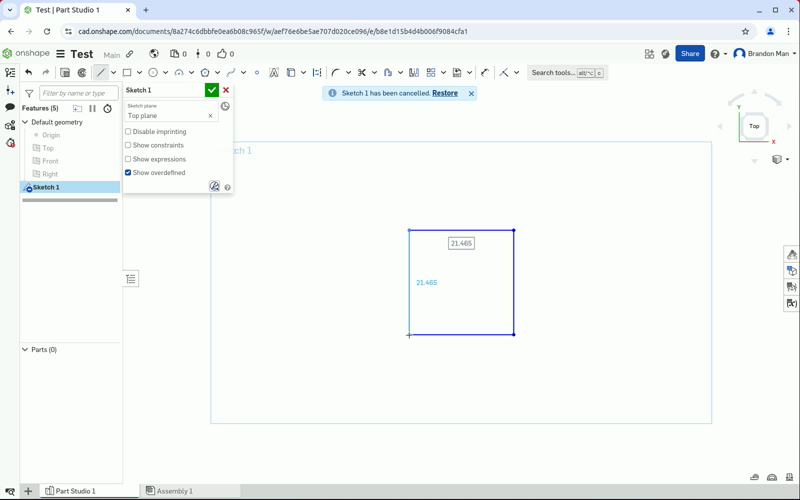
key(esc)
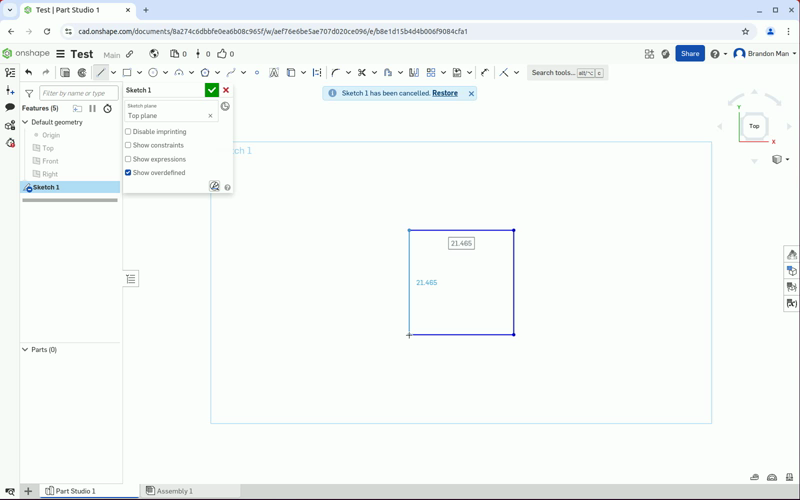
mouse_move(421, 291)
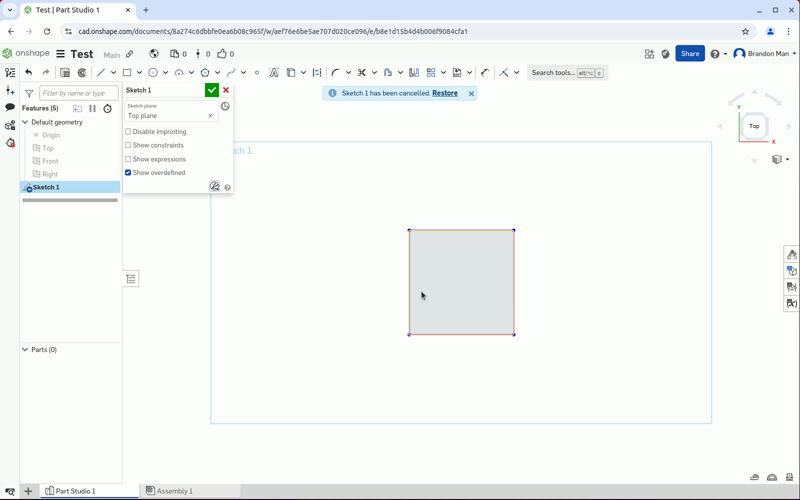
click(421, 291)
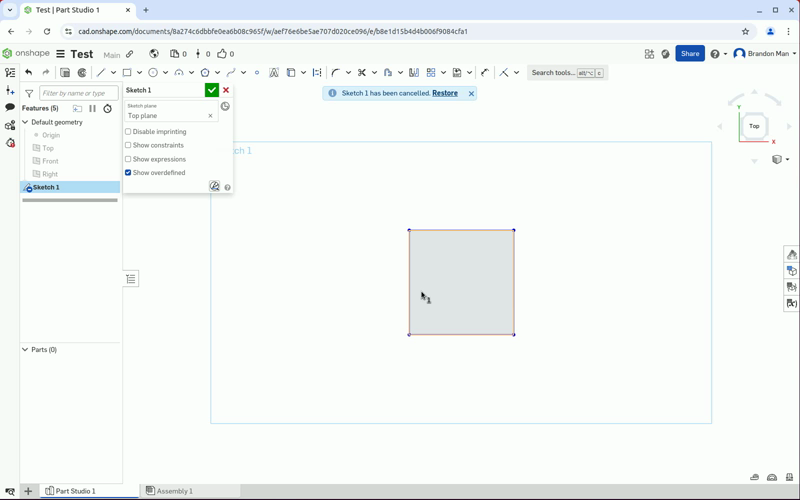
mouse_move(73, 352)
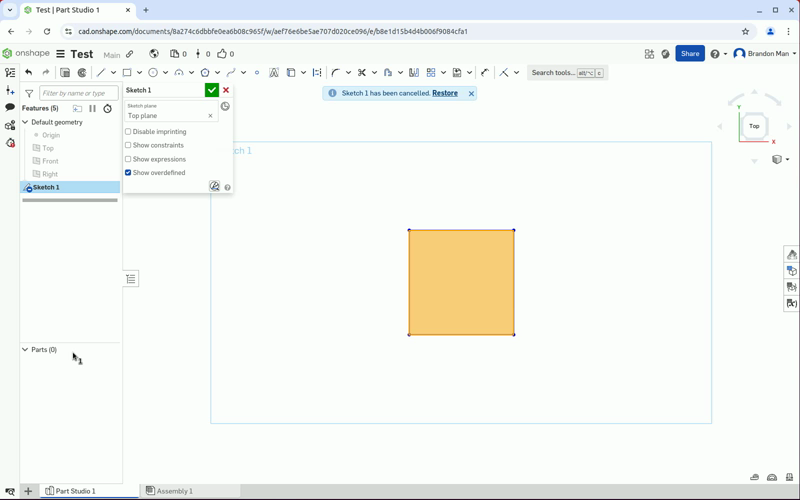
key(shift+y)
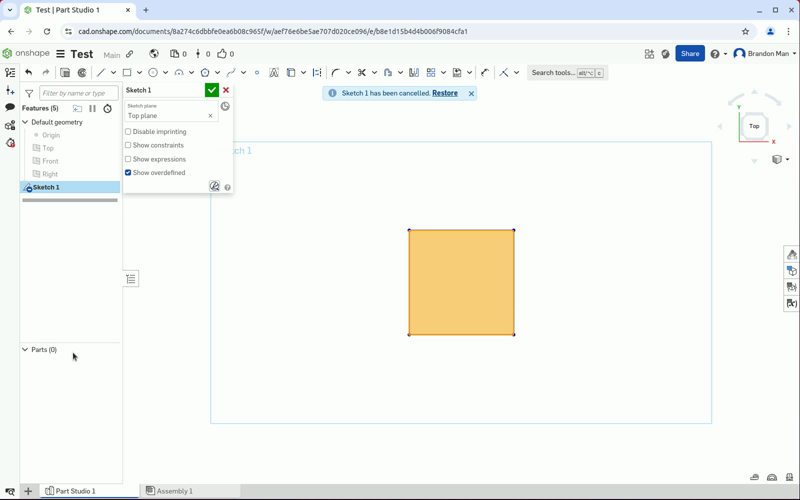
key(shift+e)
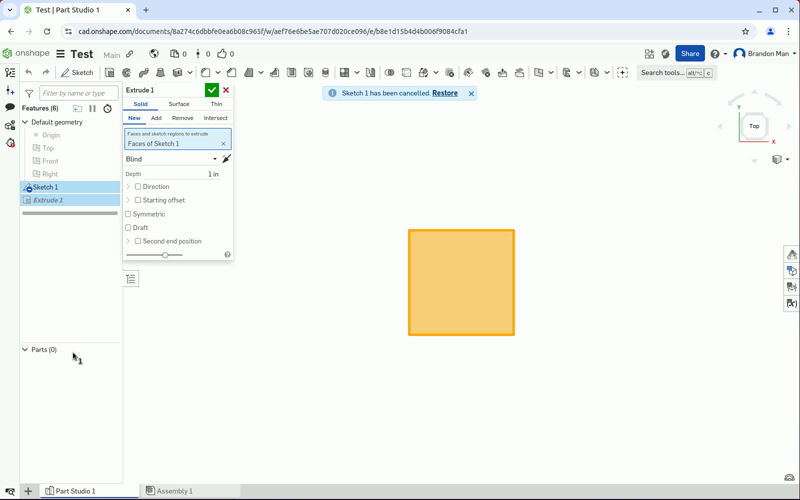
mouse_move(143, 106)
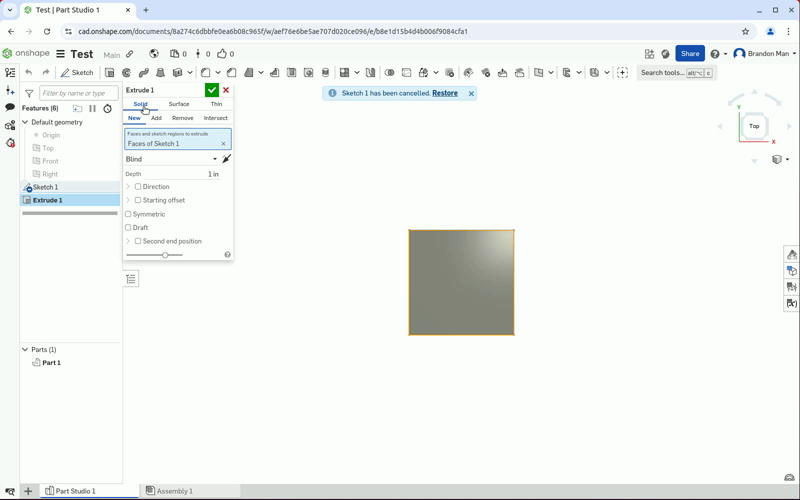
click(143, 106)
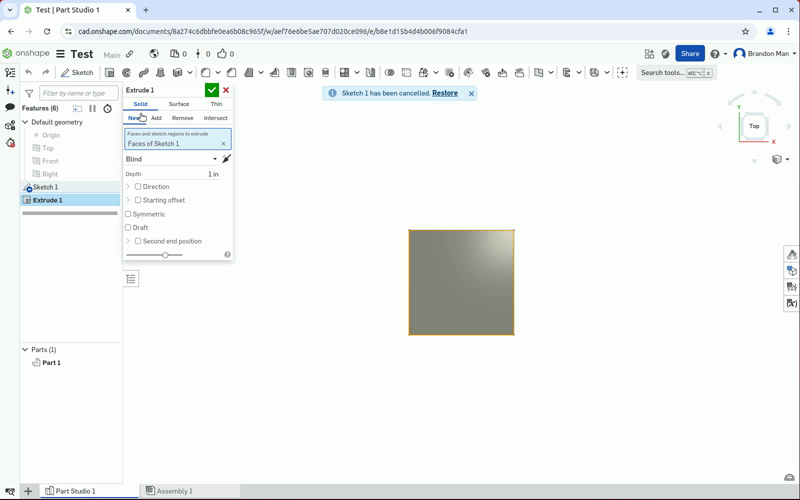
mouse_move(137, 120)
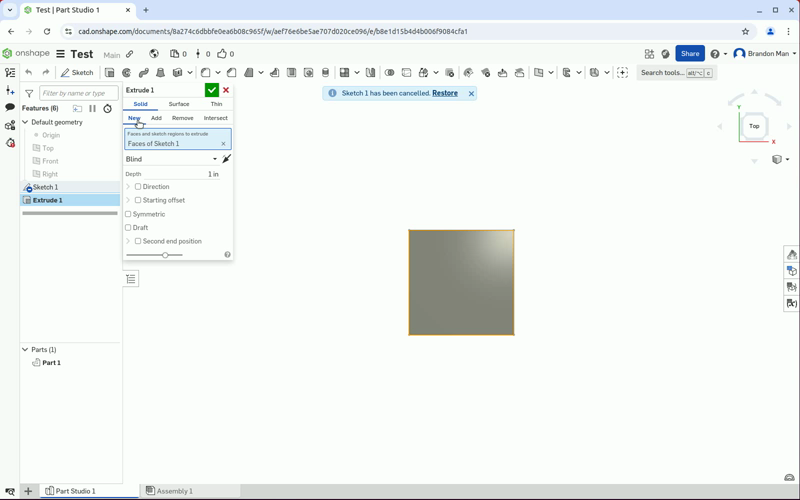
click(137, 120)
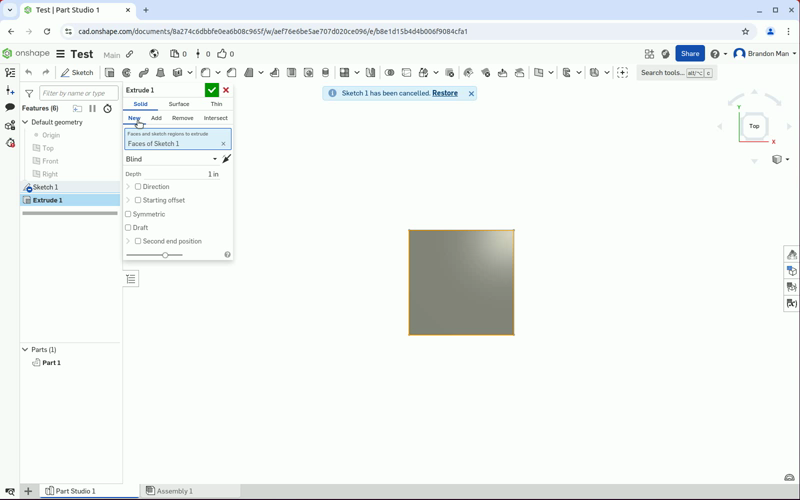
key(tab, 4)
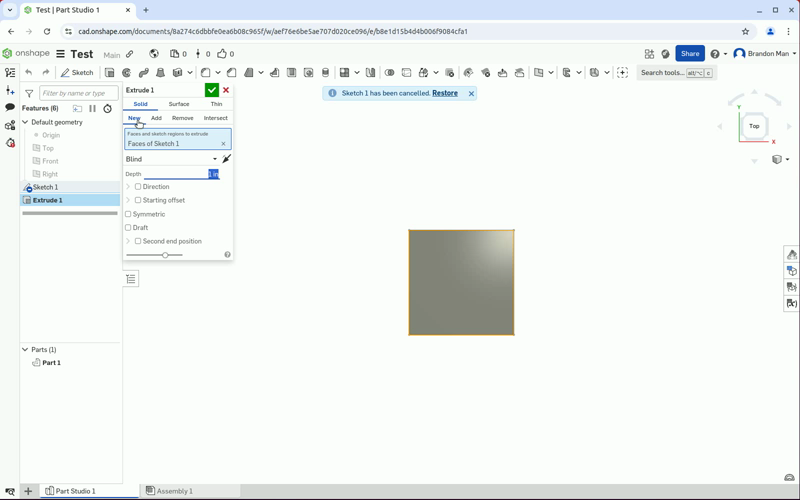
text(-0.481)
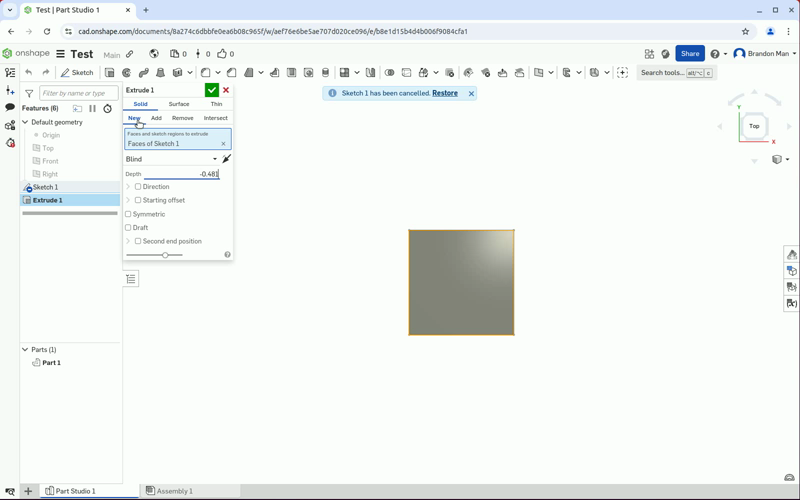
key(enter)
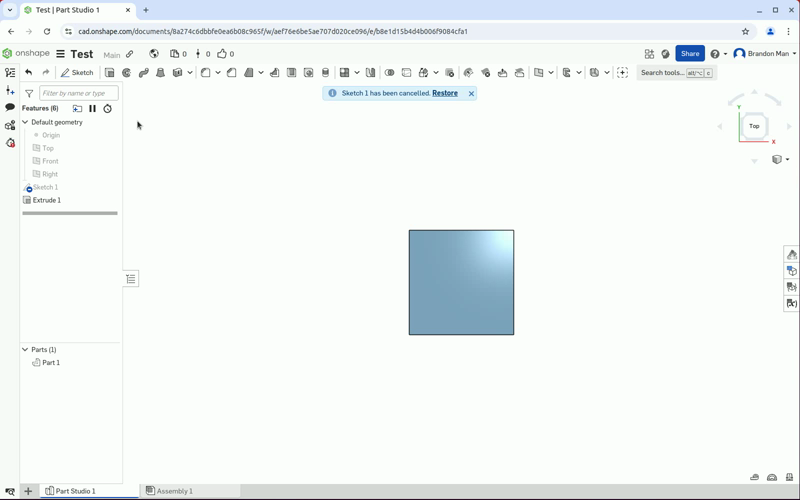
key(shift+h)
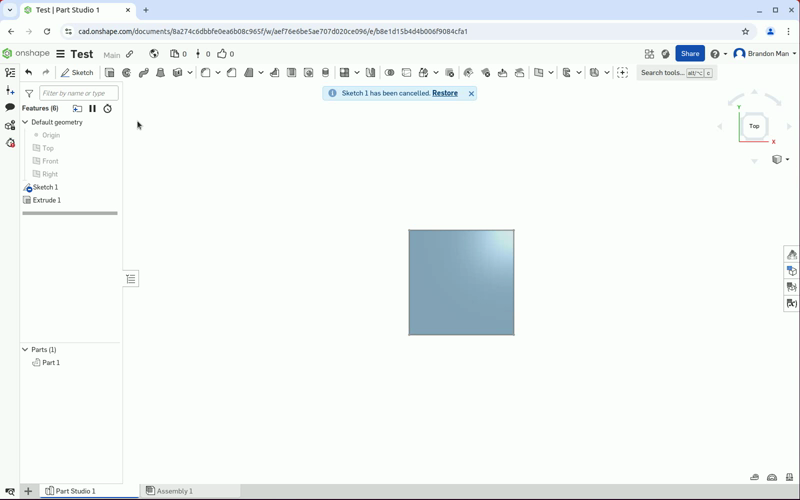
key(shift+h)
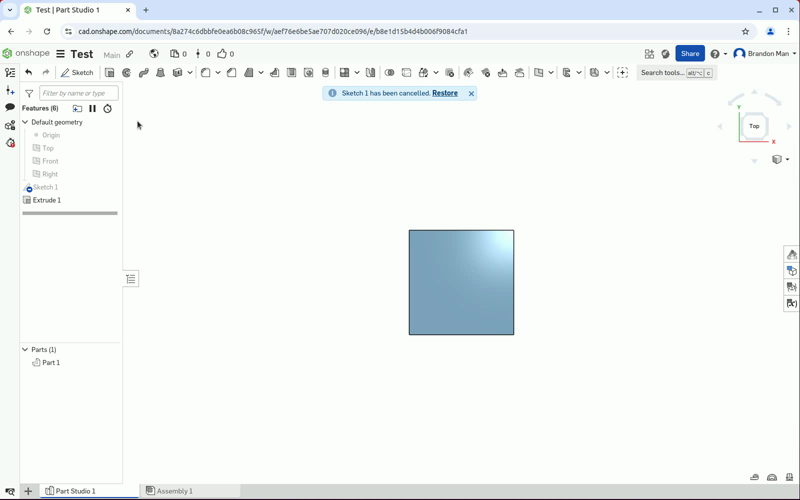
mouse_move(73, 189)
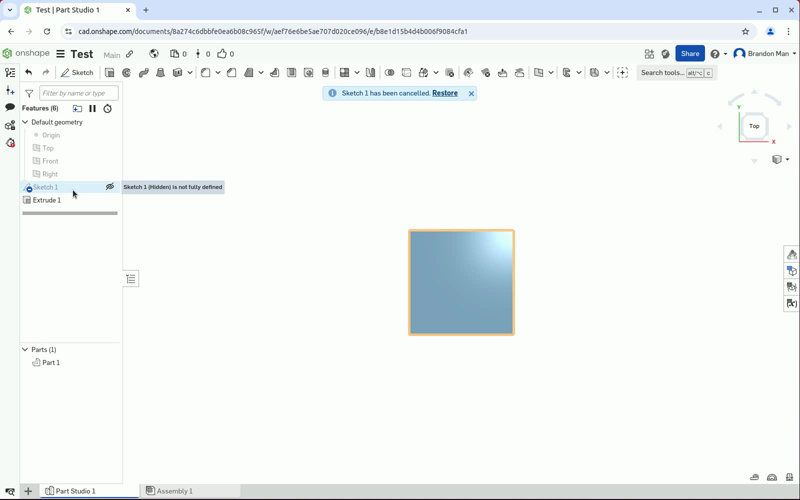
click(73, 189)
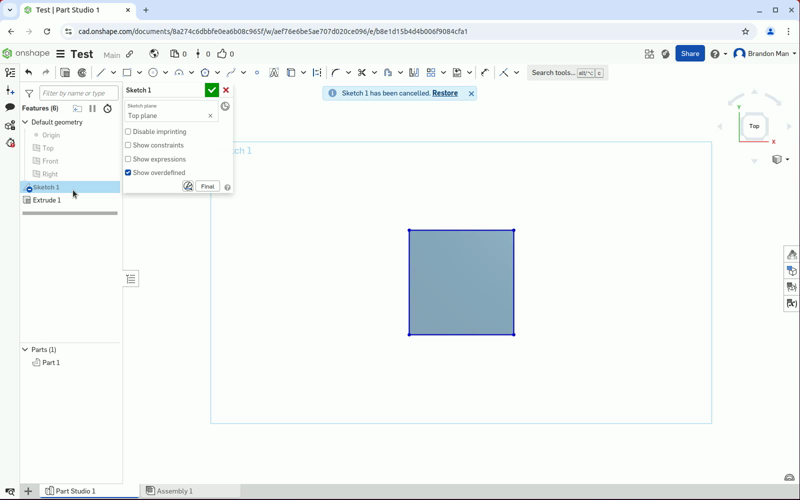
mouse_move(229, 92)
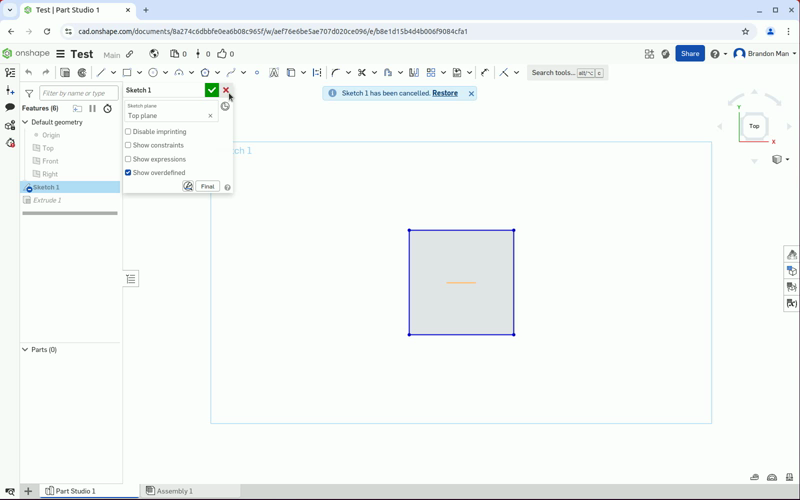
click(229, 92)
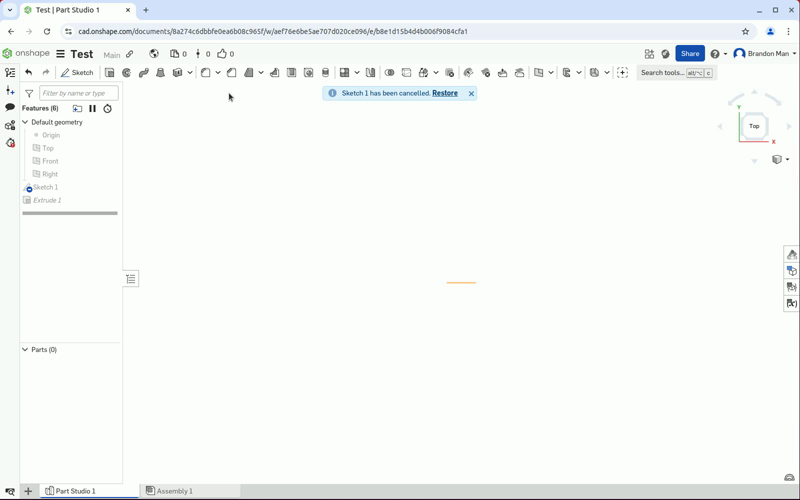
mouse_move(73, 352)
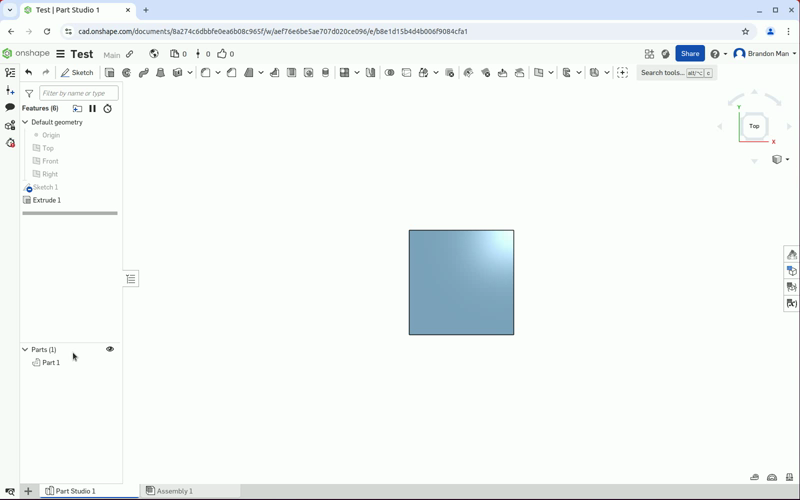
key(y)
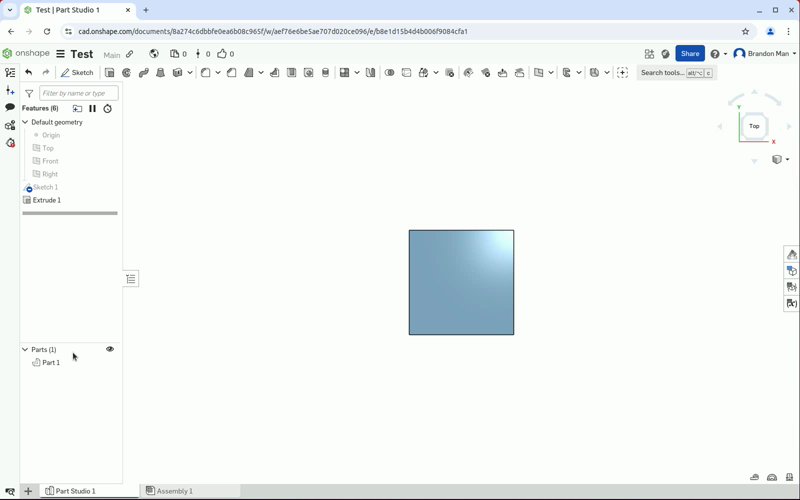
key(shift+p)
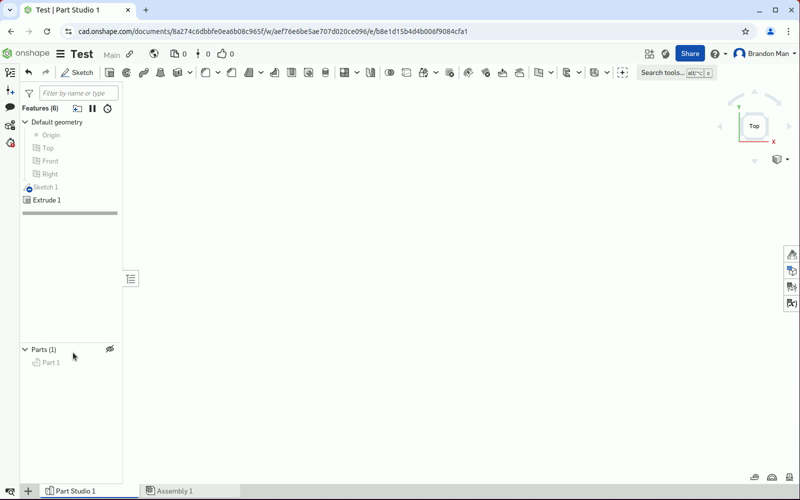
key(space)
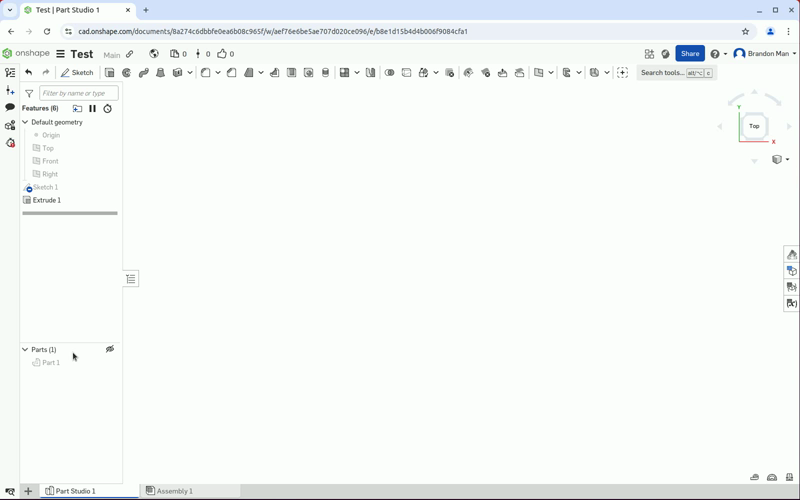
key_down(shift)
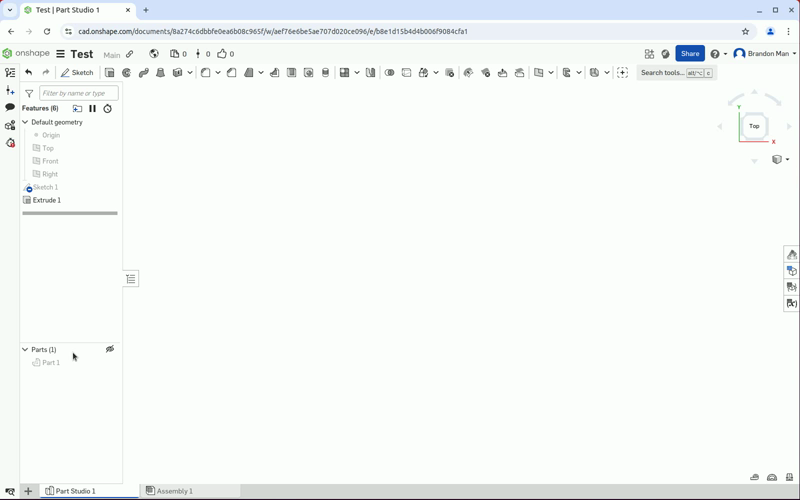
key(up)
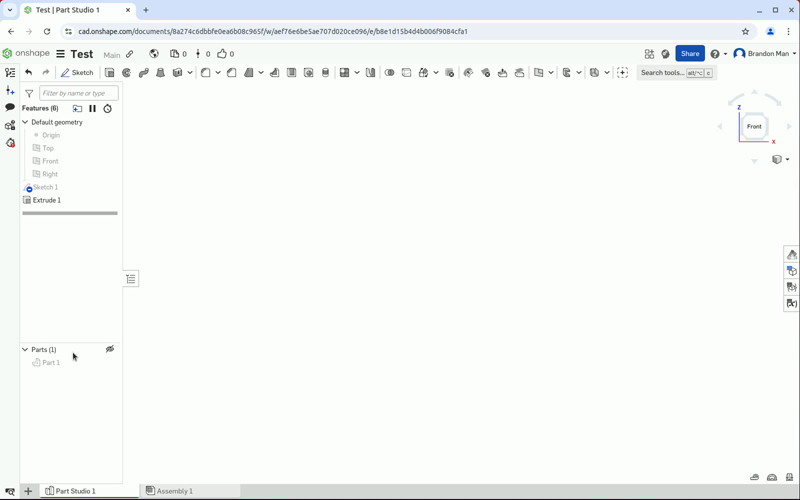
key_up(shift)
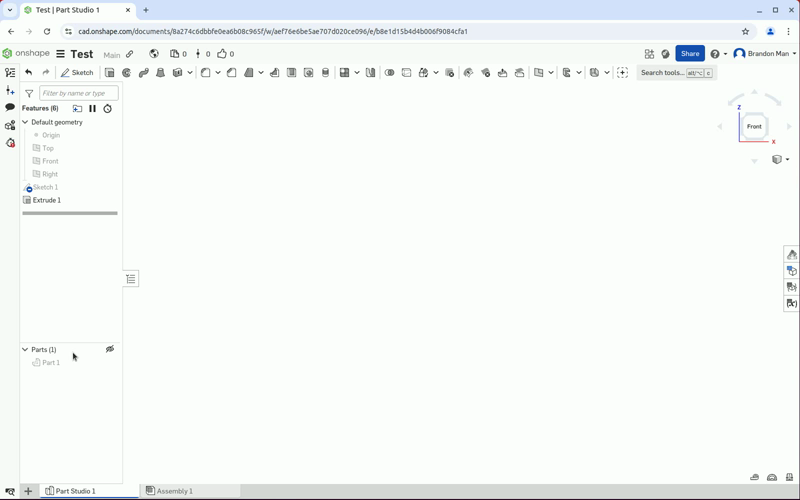
key(space)
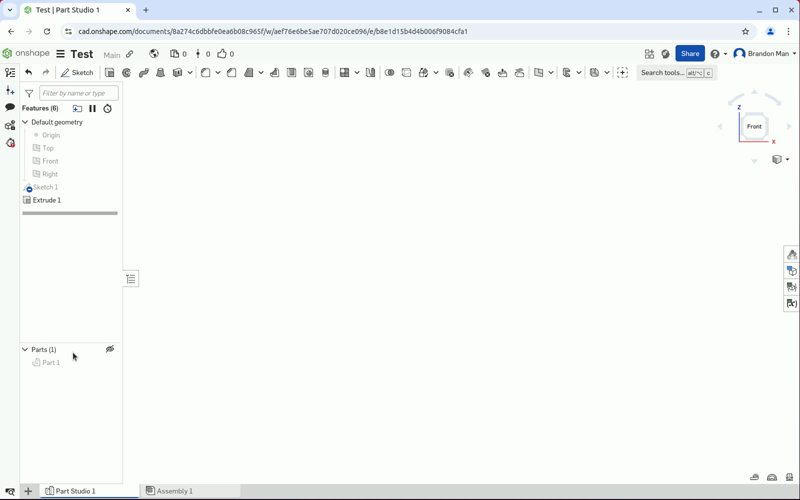
key_down(shift)
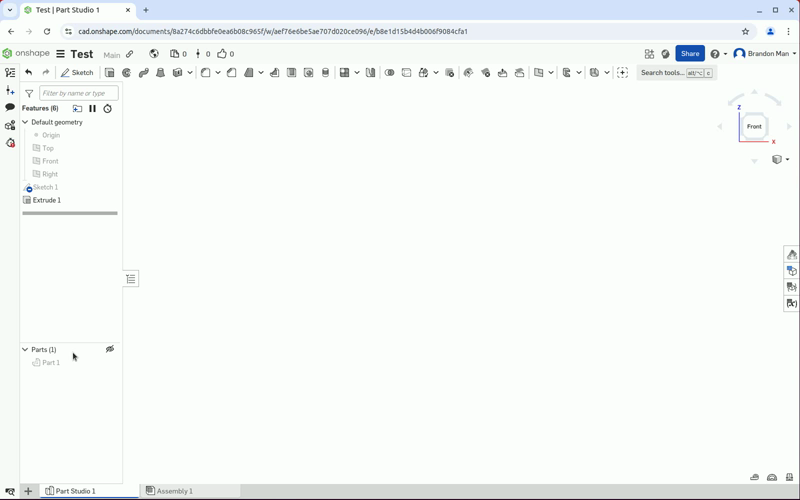
key(left)
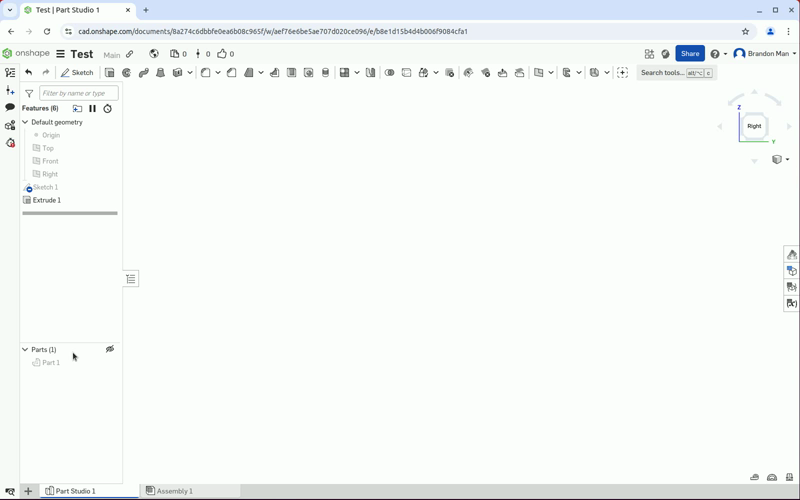
key_up(shift)
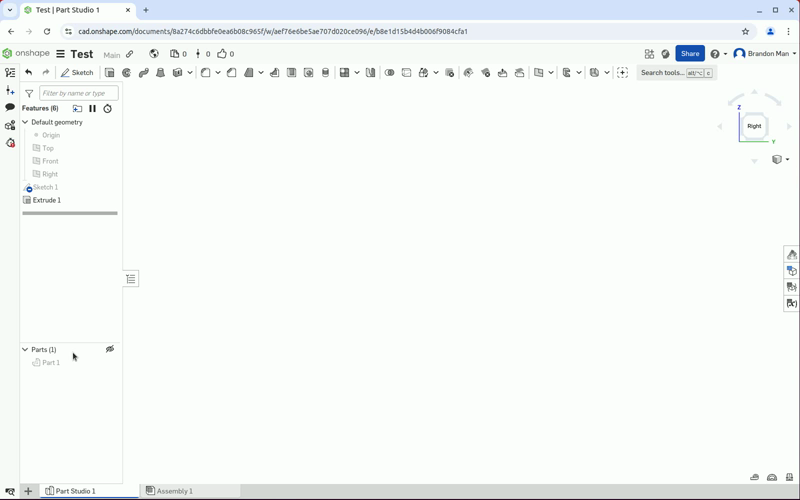
mouse_move(73, 352)
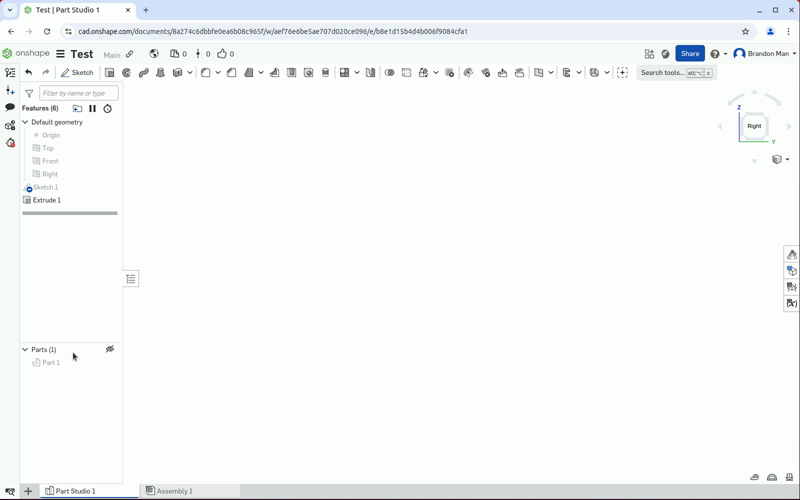
key(shift+y)
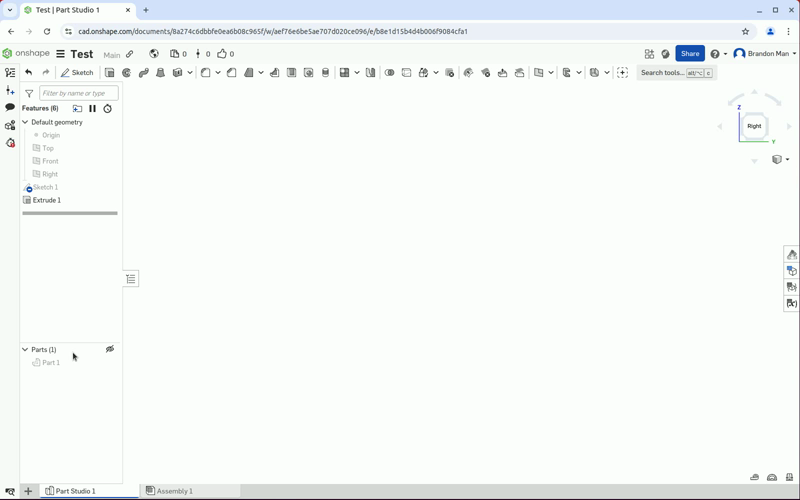
key(shift+s)
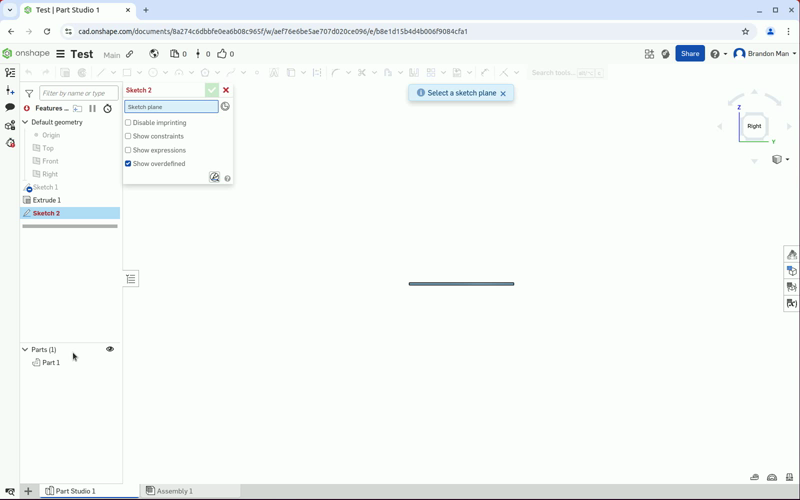
mouse_move(73, 176)
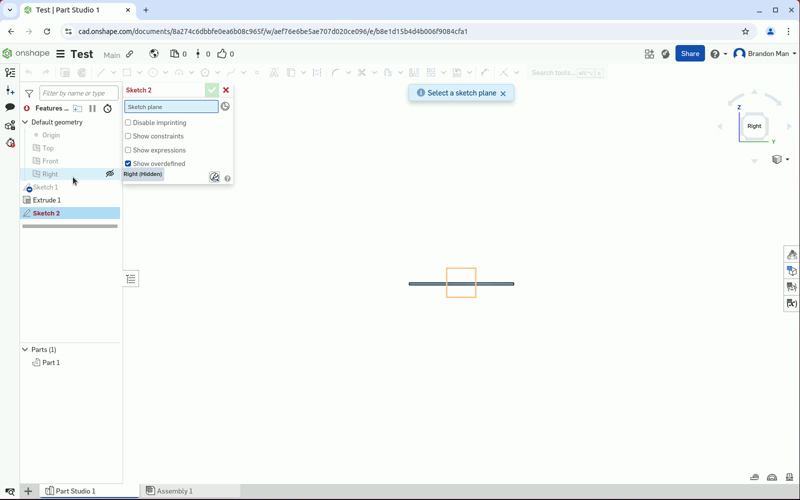
click(73, 176)
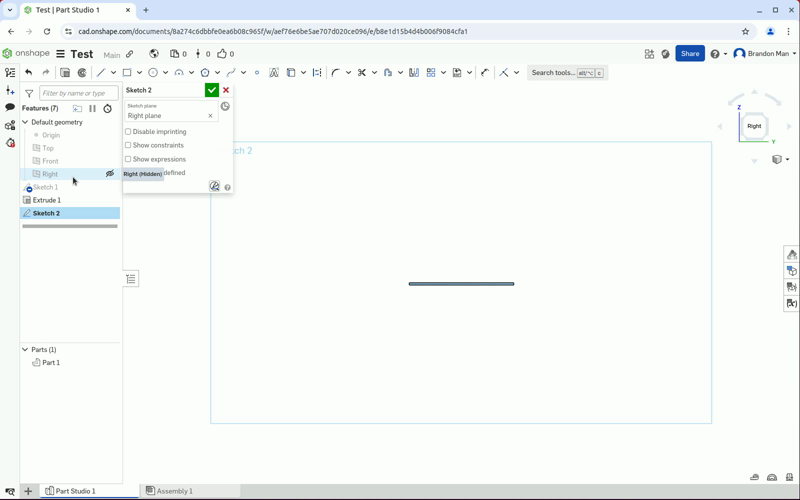
mouse_move(73, 352)
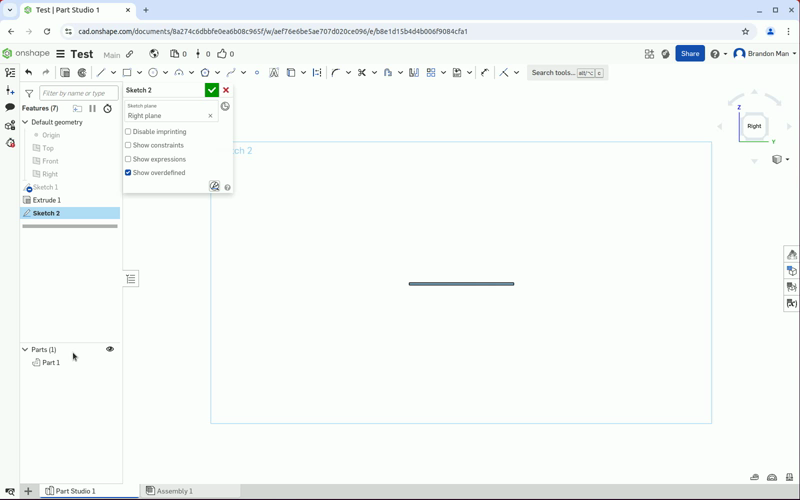
key(y)
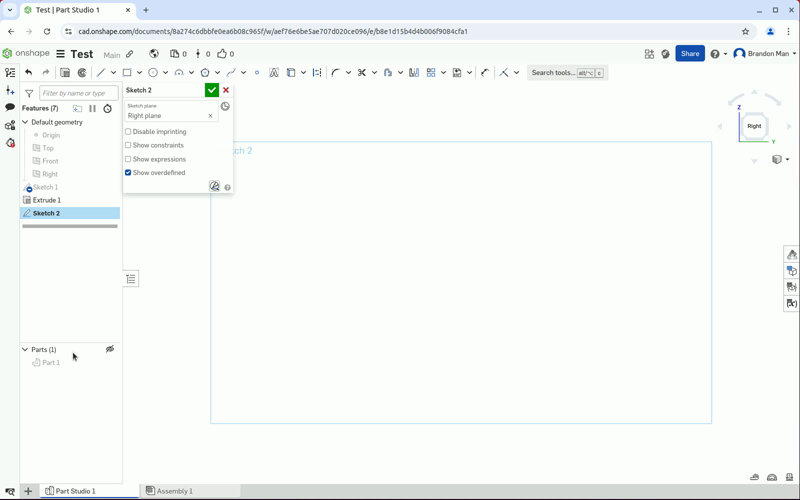
key(l)
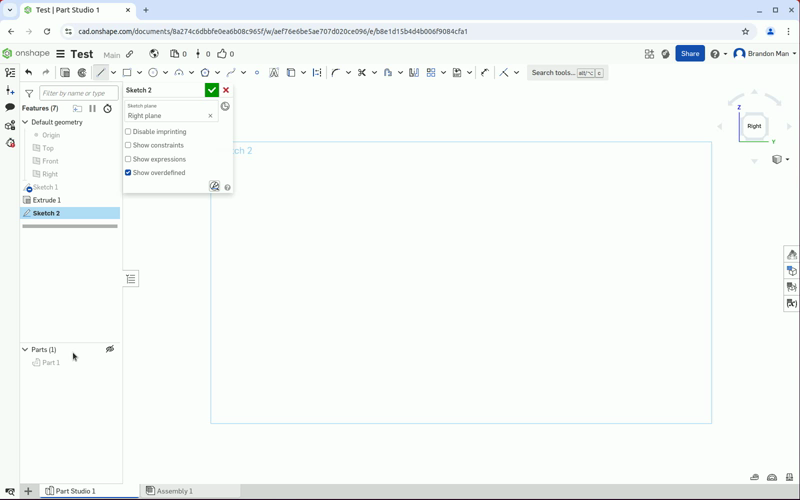
key_down(shift)
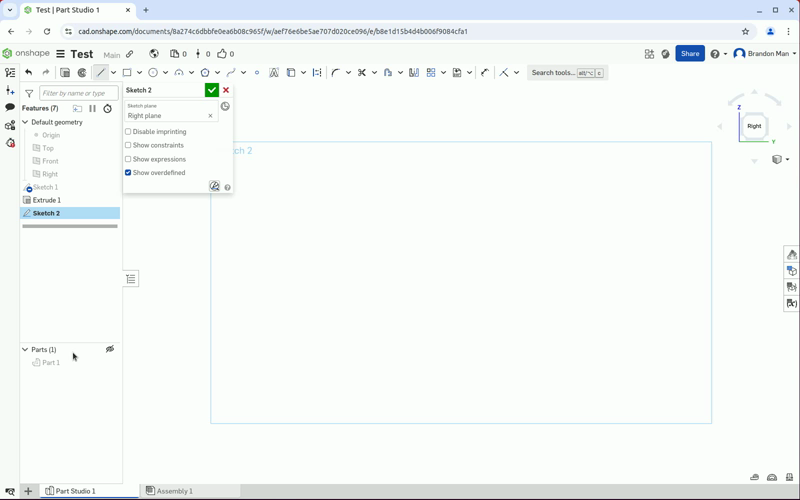
mouse_move(407, 282)
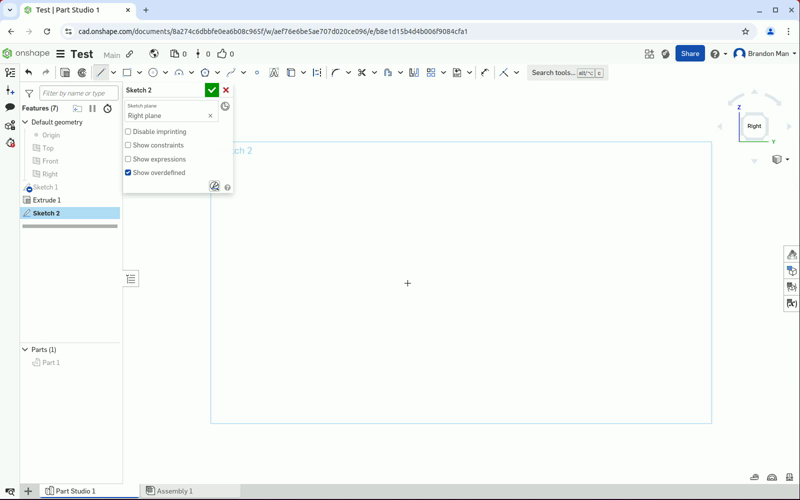
click(407, 282)
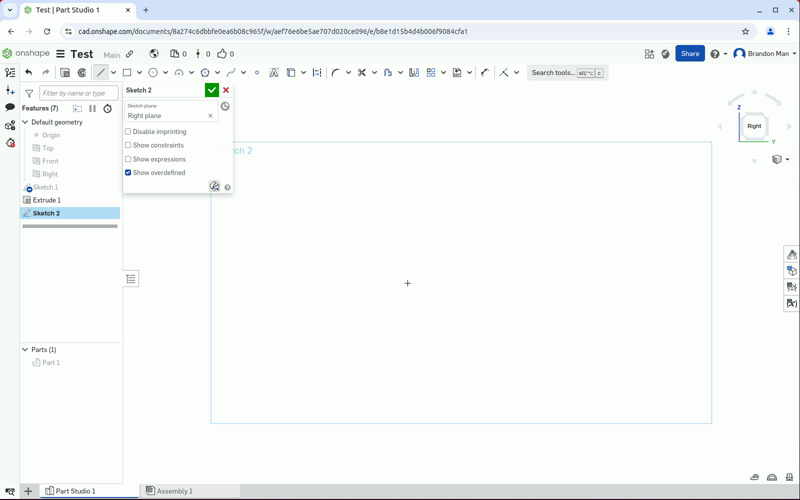
key_up(shift)
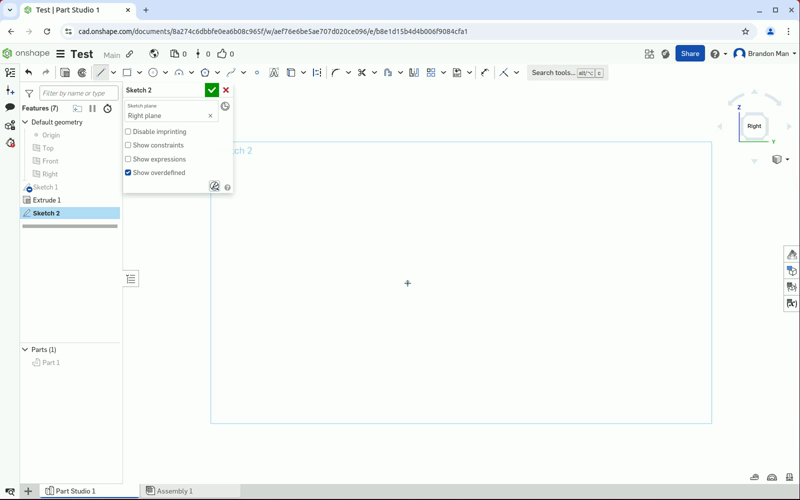
key_down(shift)
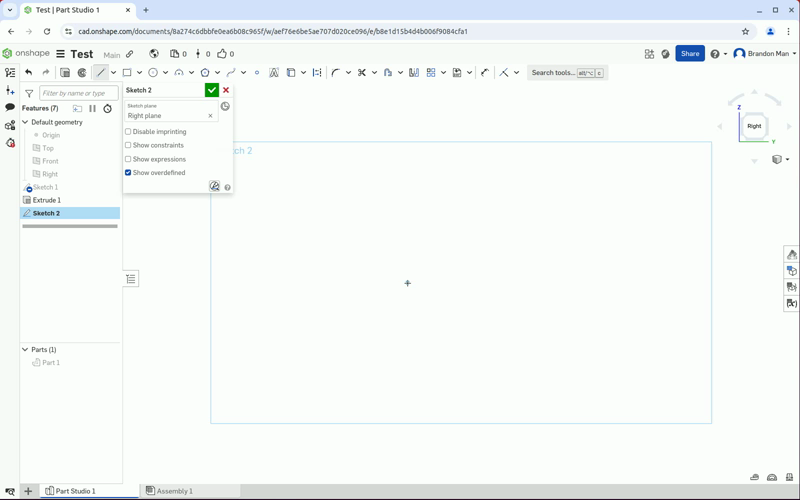
mouse_move(511, 282)
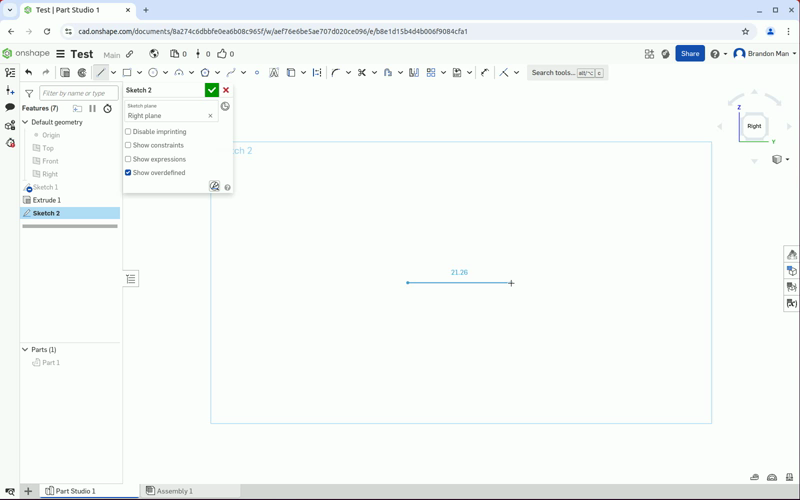
click(511, 282)
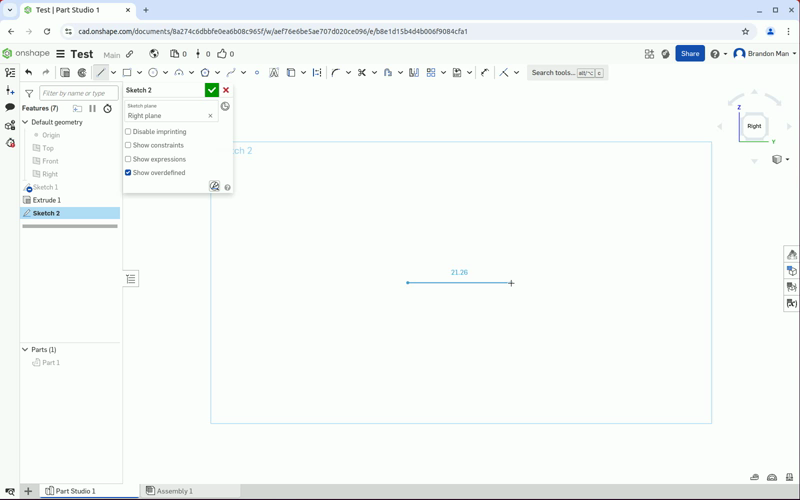
key_up(shift)
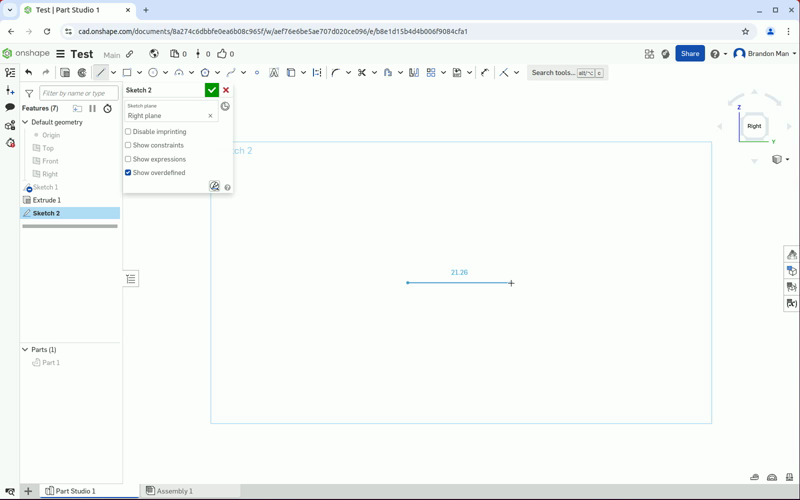
key_down(shift)
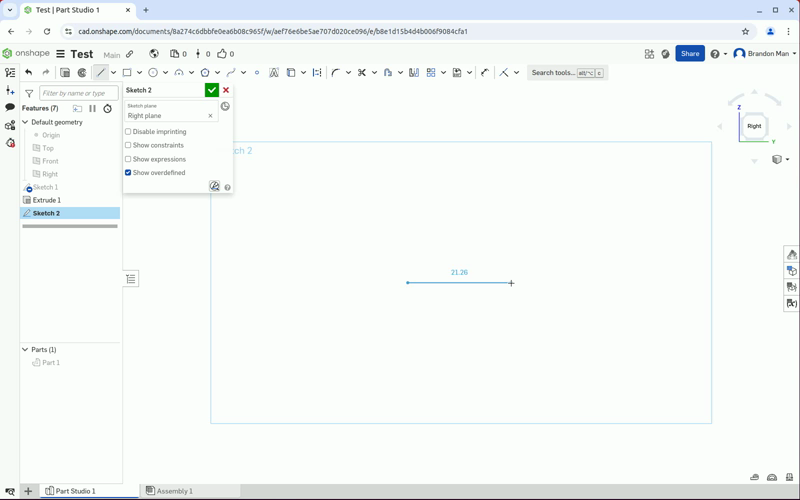
mouse_move(511, 198)
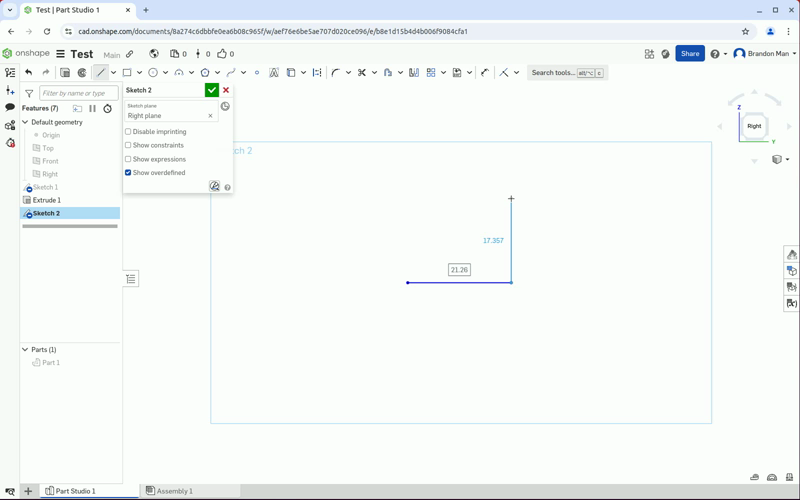
click(511, 198)
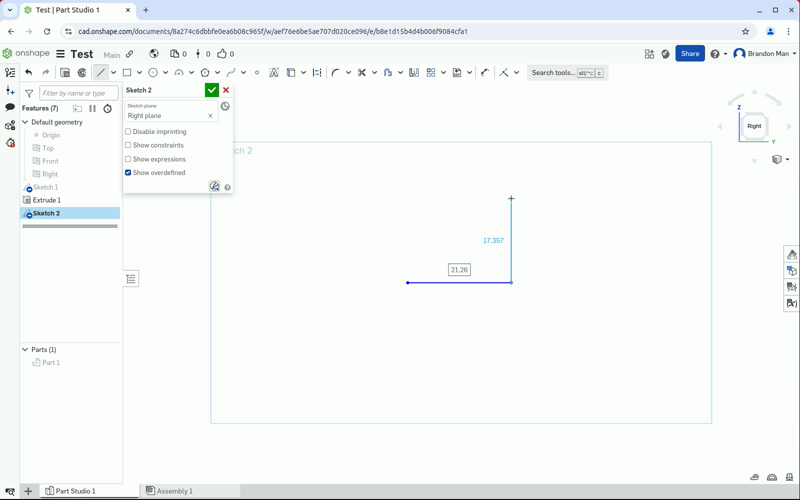
key_up(shift)
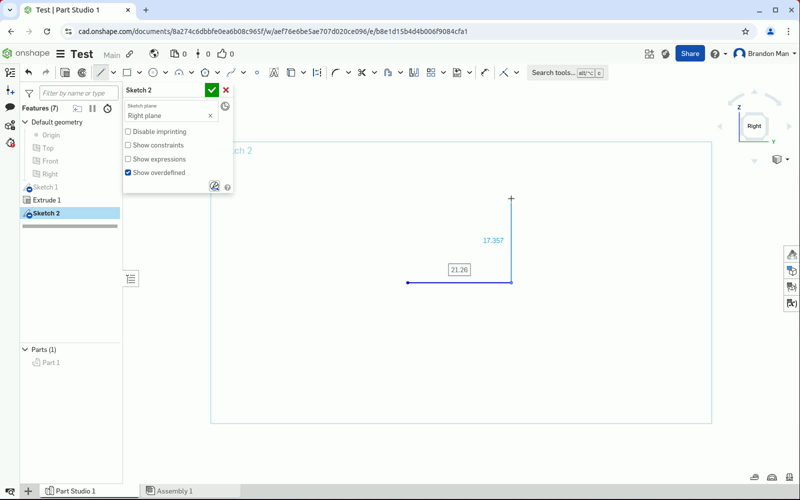
key_down(shift)
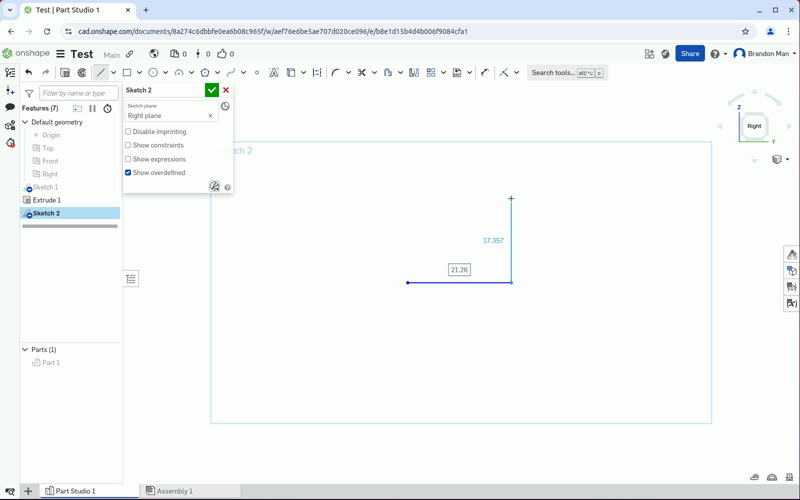
mouse_move(407, 198)
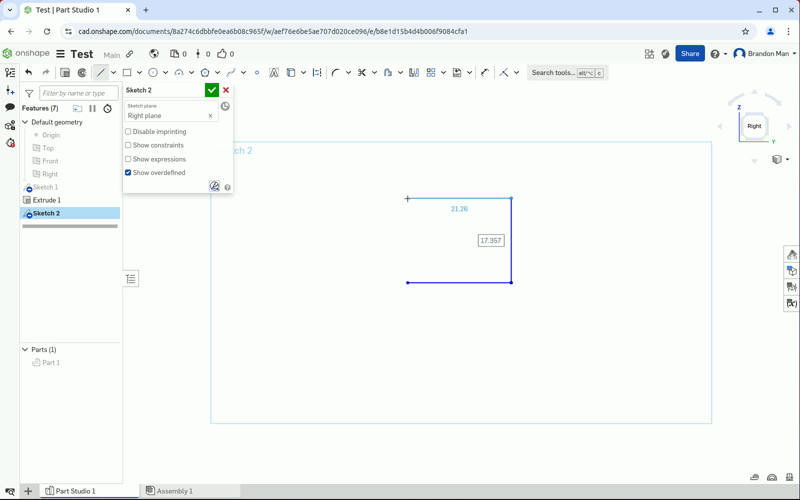
click(407, 198)
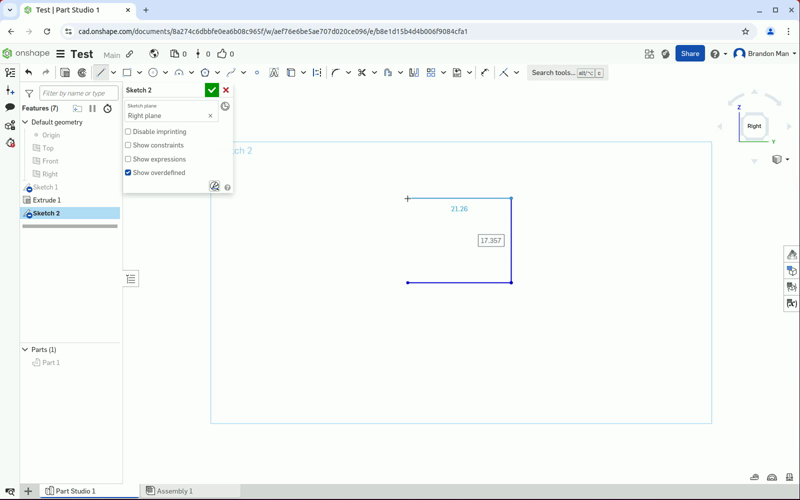
key_up(shift)
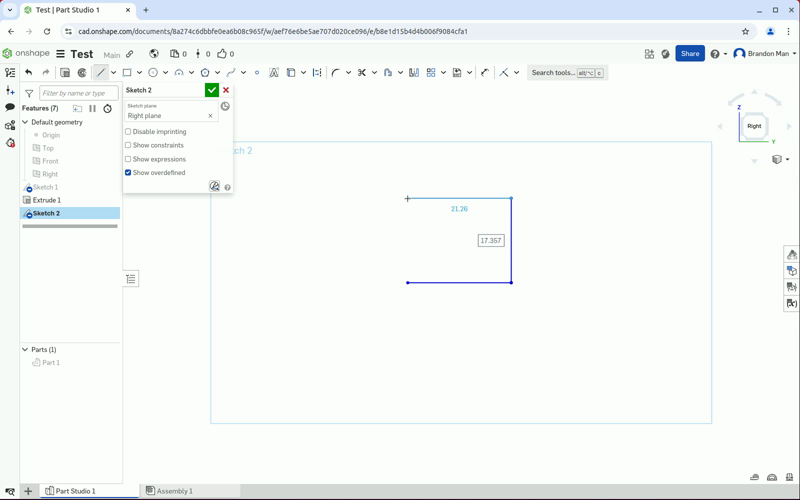
key_down(shift)
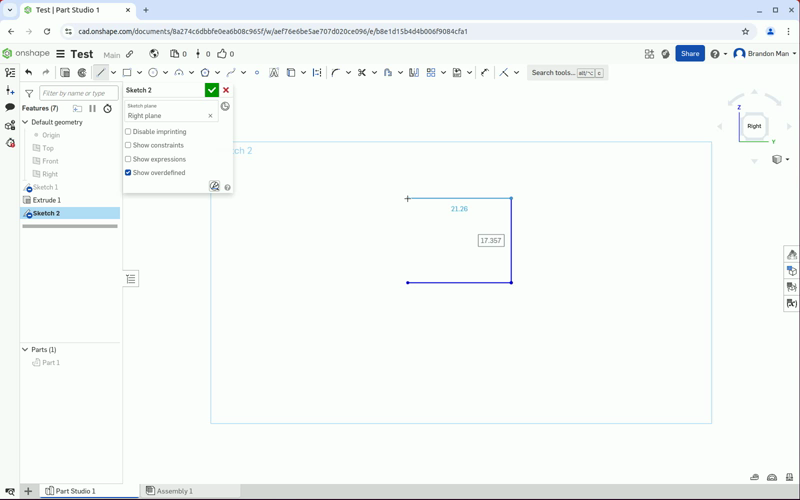
mouse_move(407, 282)
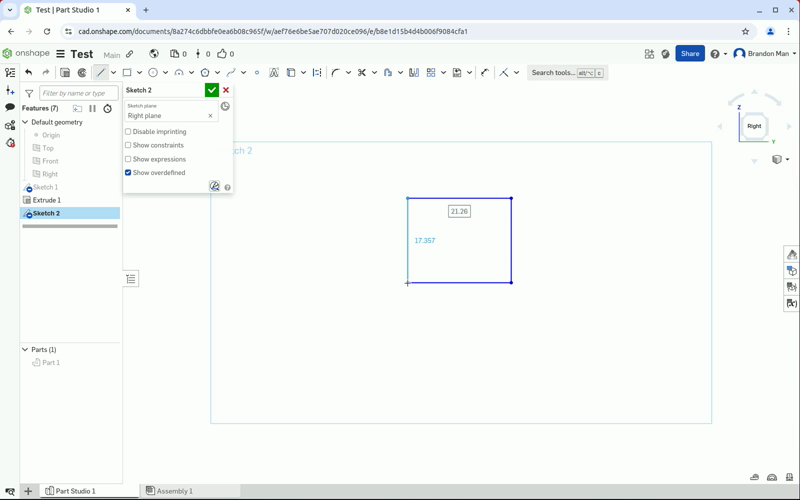
key_up(shift)
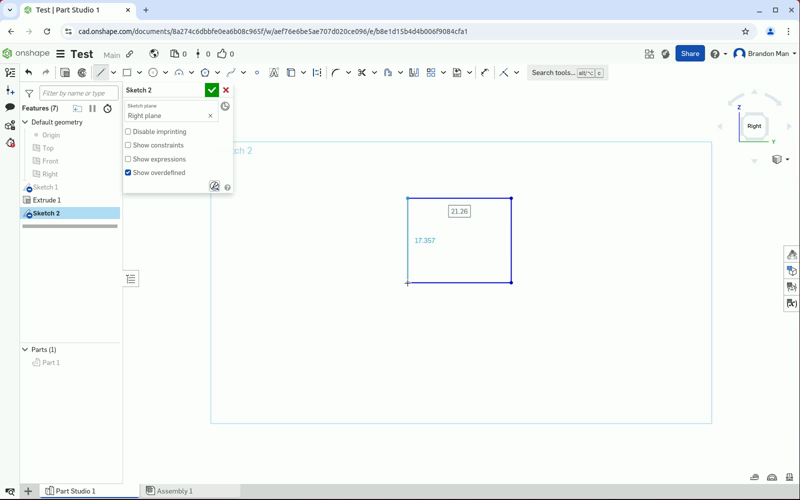
click(407, 282)
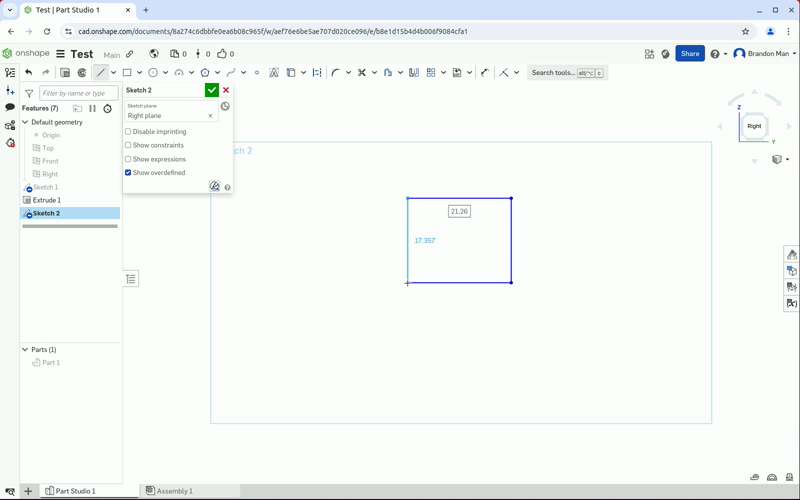
key(esc)
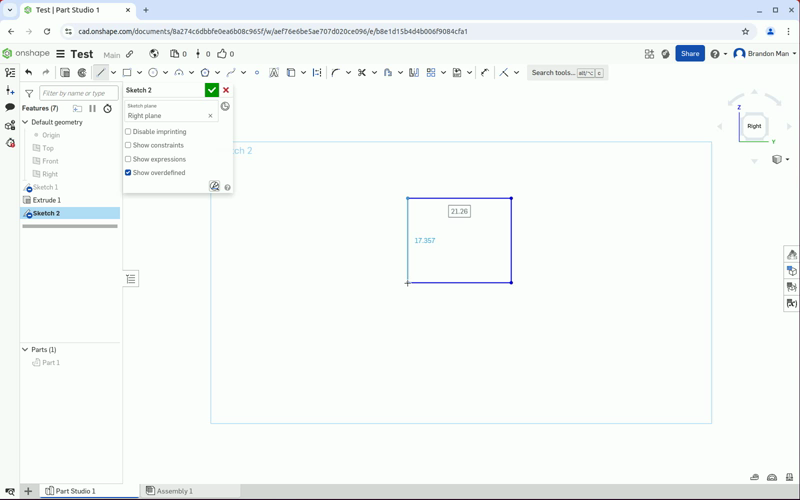
mouse_move(471, 275)
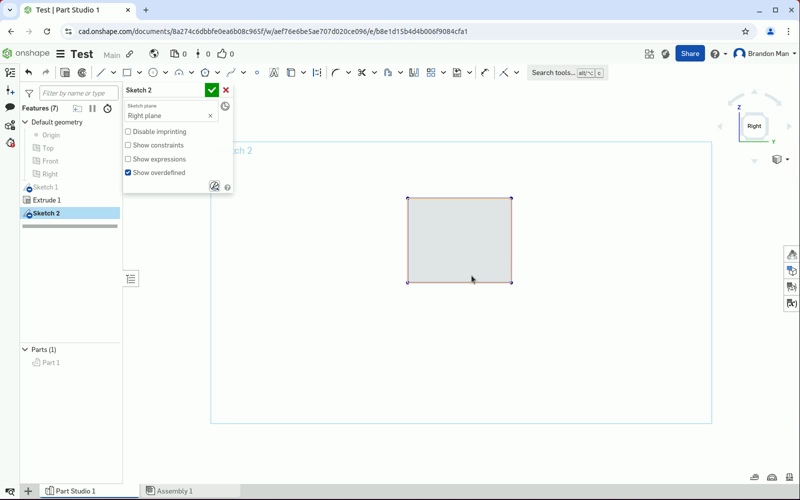
click(471, 275)
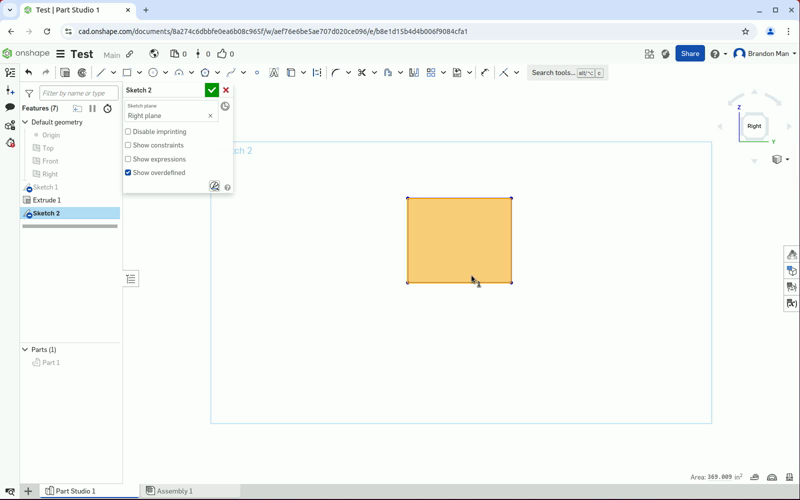
mouse_move(73, 352)
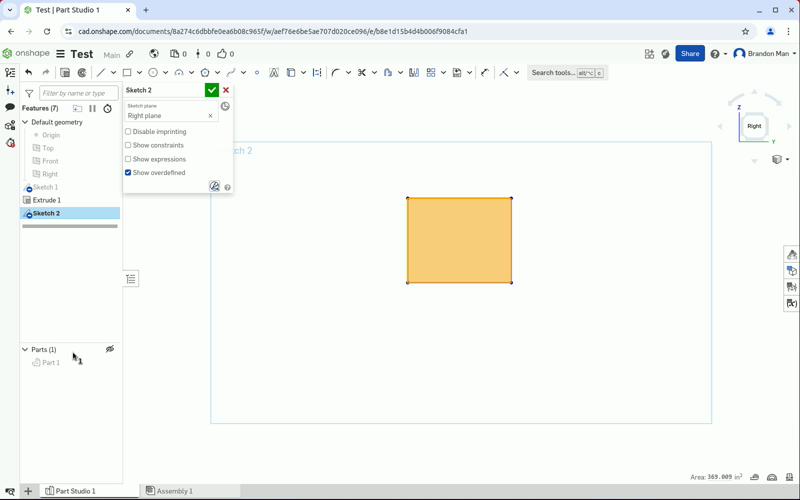
key(shift+y)
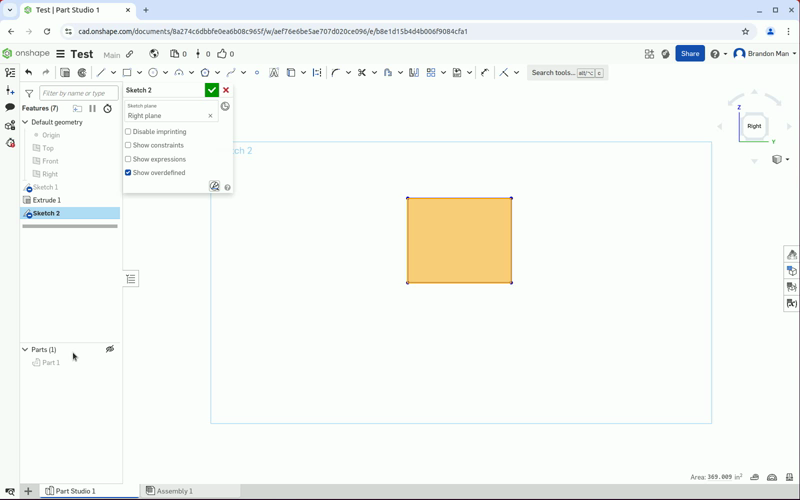
key(shift+e)
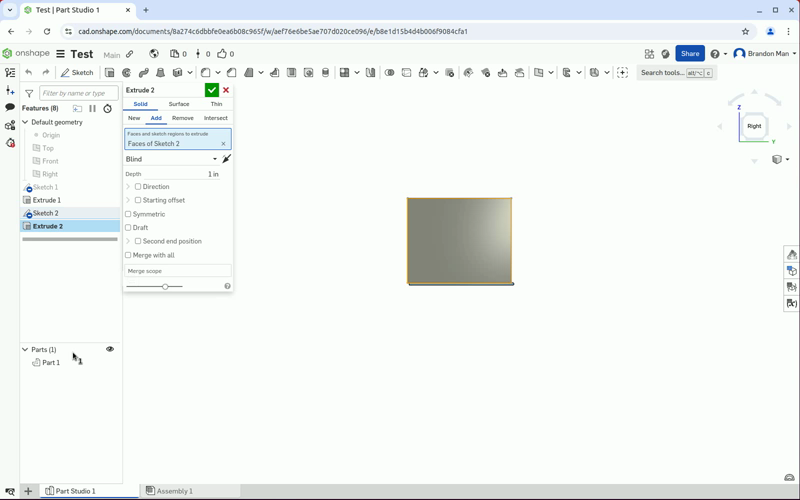
mouse_move(143, 106)
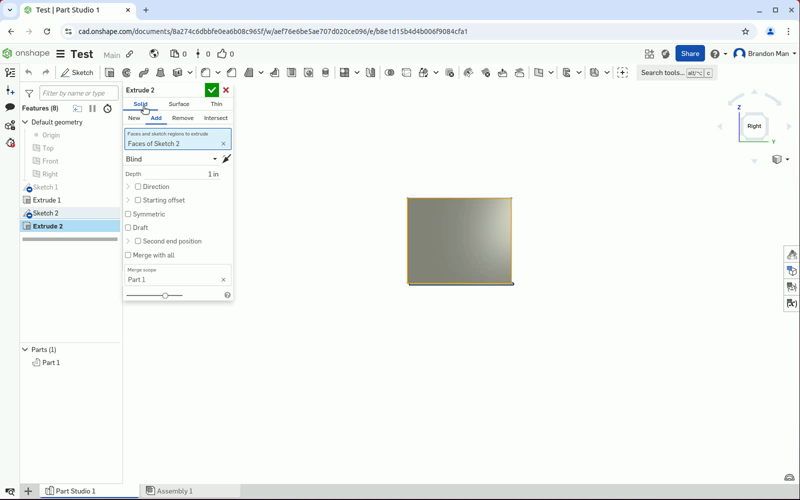
click(143, 106)
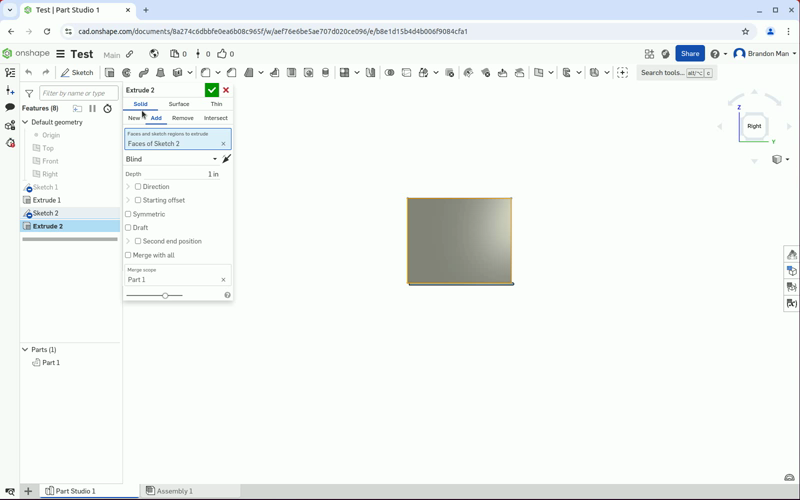
mouse_move(137, 120)
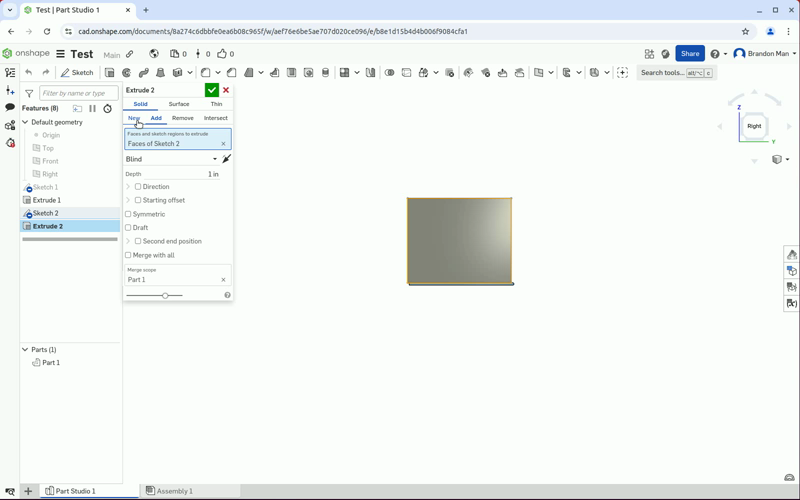
click(137, 120)
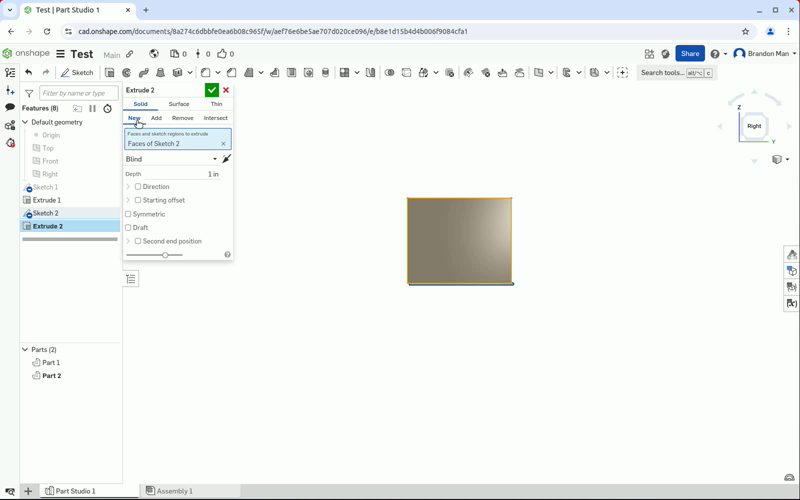
key(tab, 4)
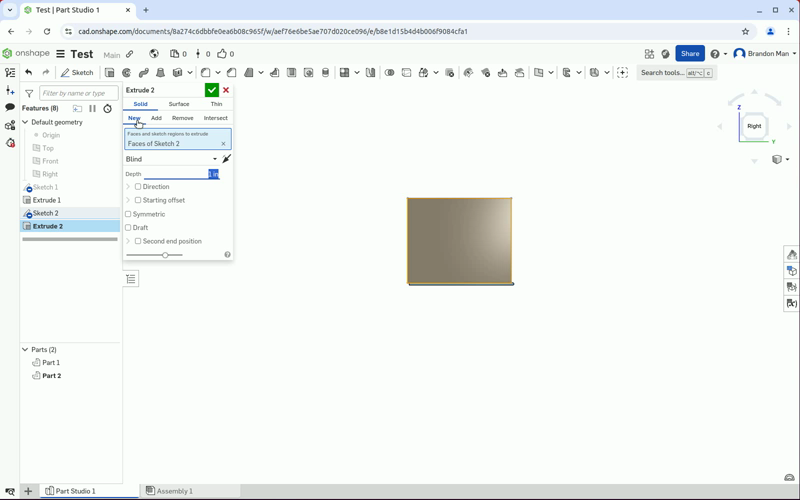
text(10.832)
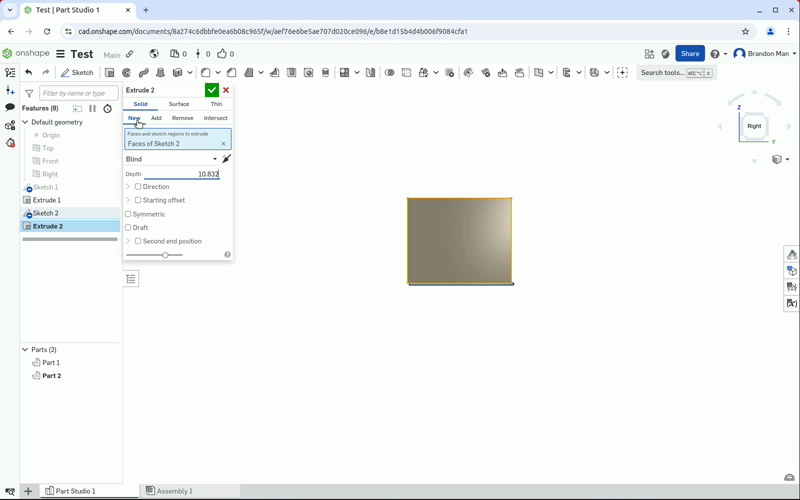
key(enter)
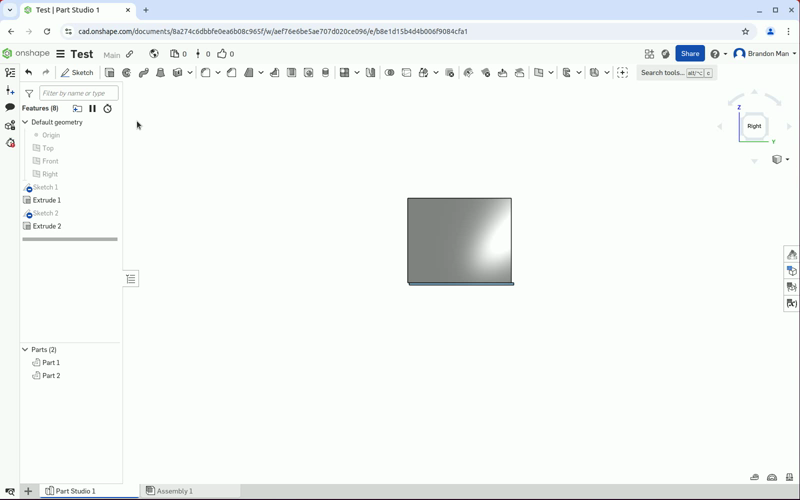
key(shift+h)
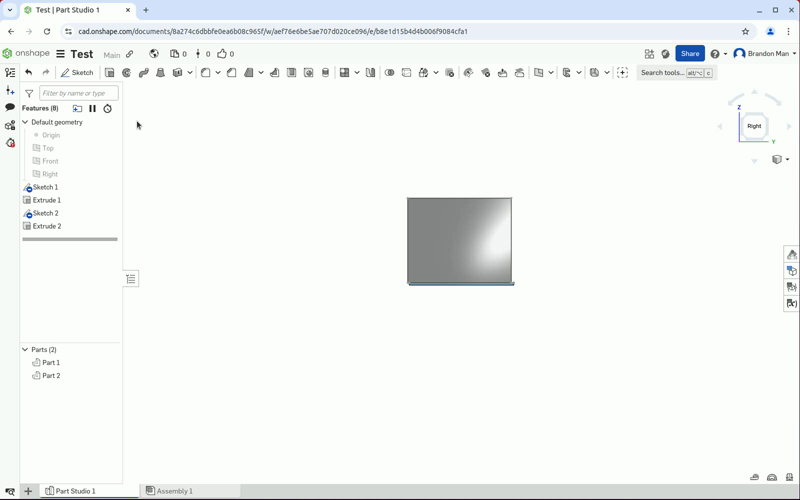
key(shift+h)
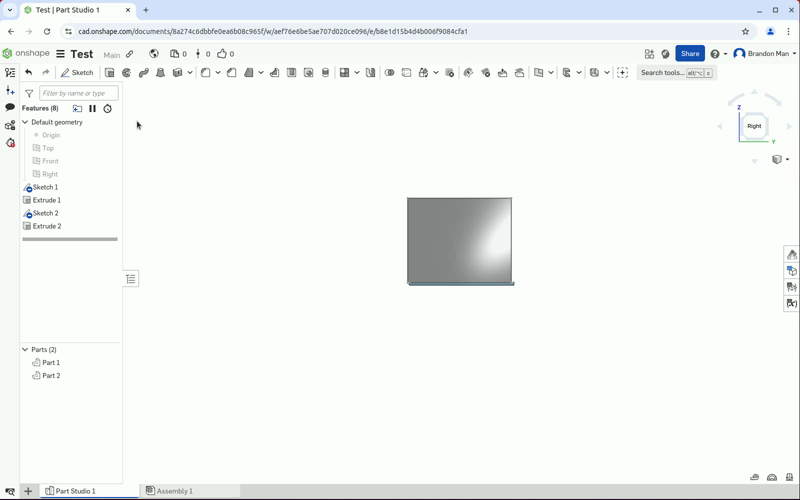
key(shift+7)
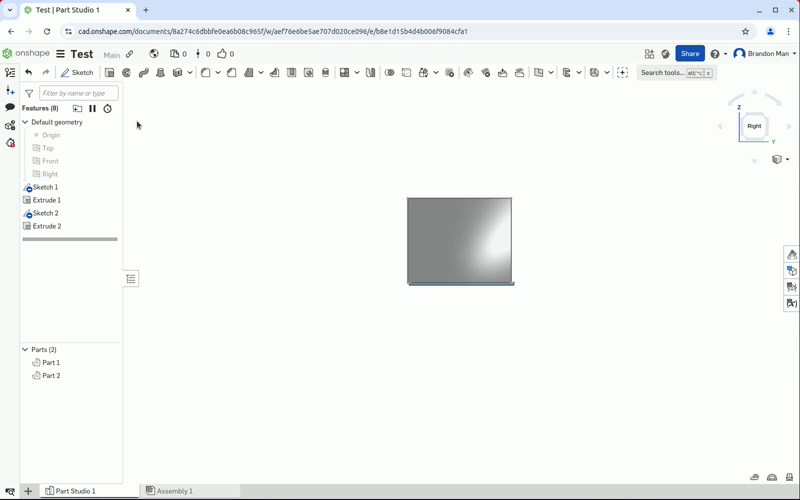
key(right, 2)
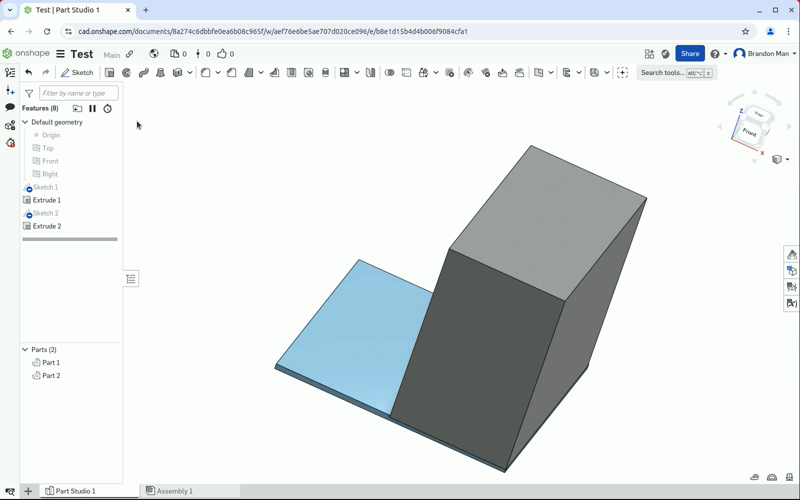
key(down, 2)
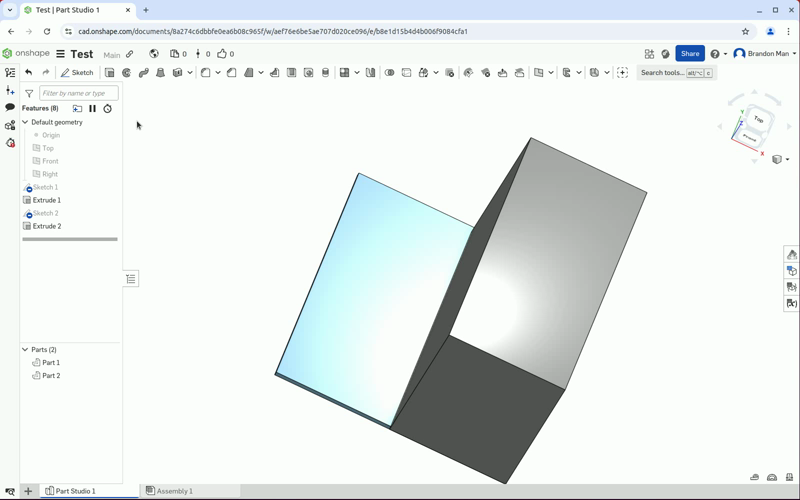
key(up, 2)
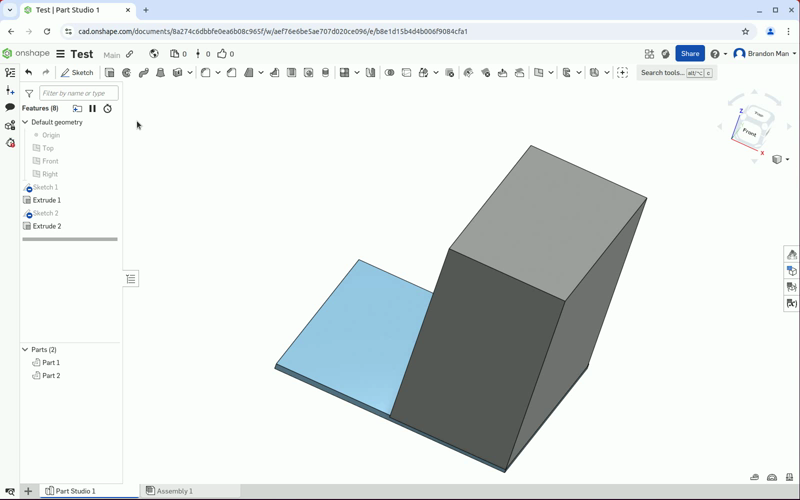
key(left, 2)
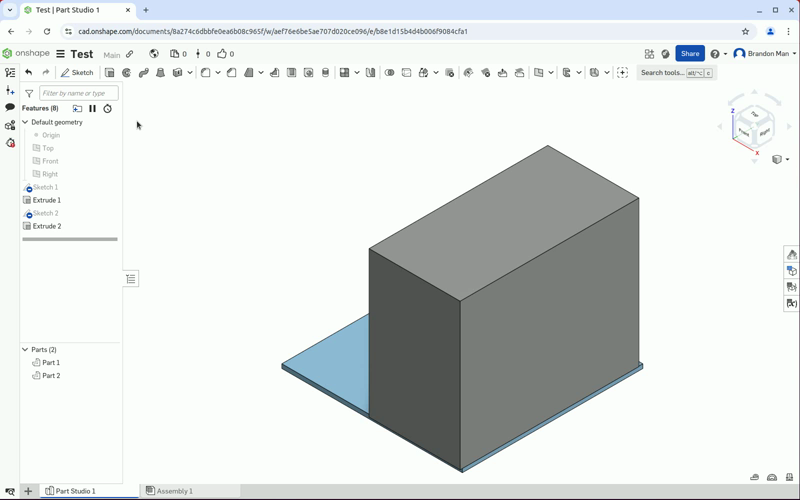
mouse_move(73, 189)
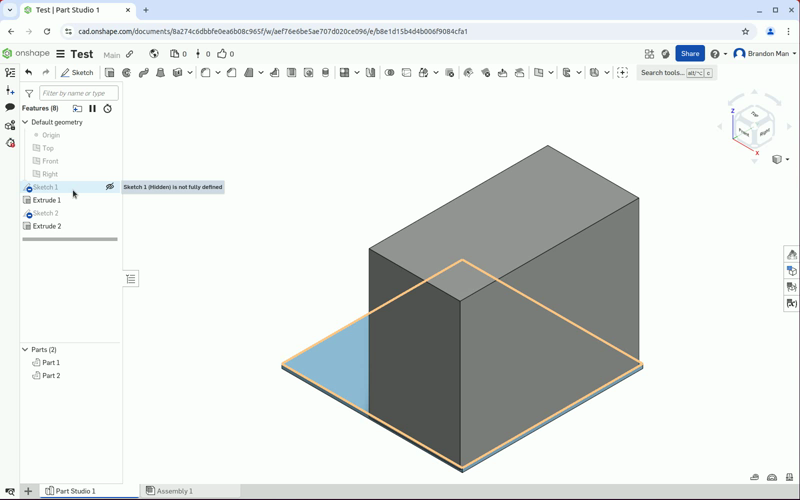
click(73, 189)